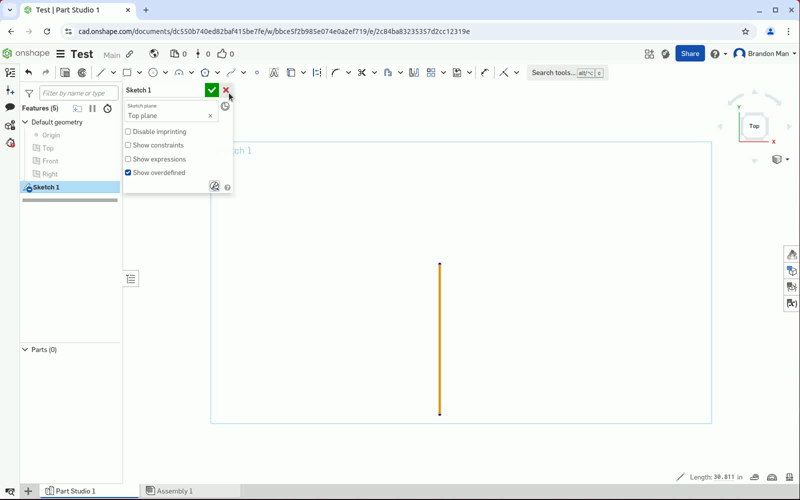
key(shift+h)
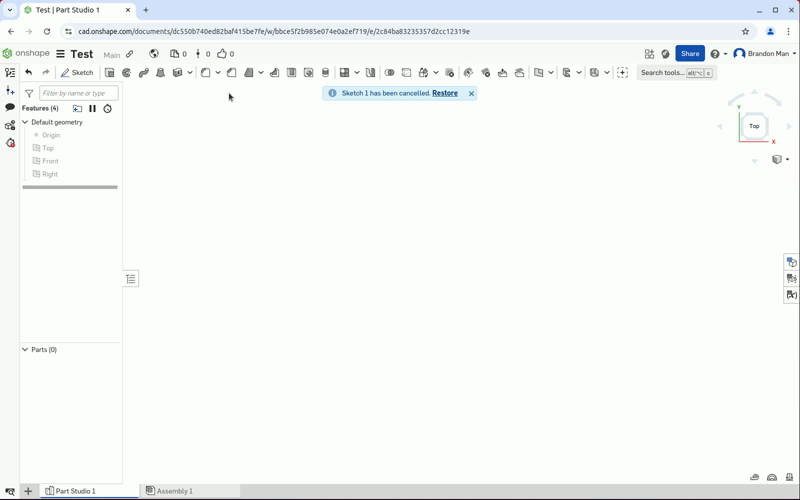
mouse_move(73, 352)
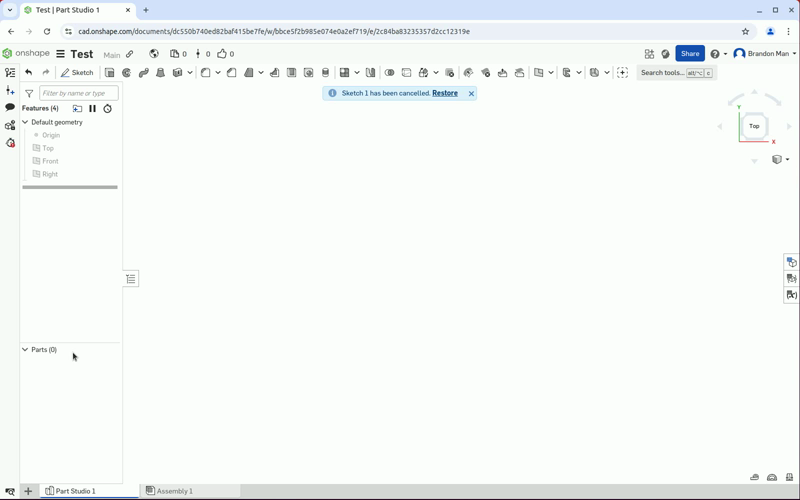
key(y)
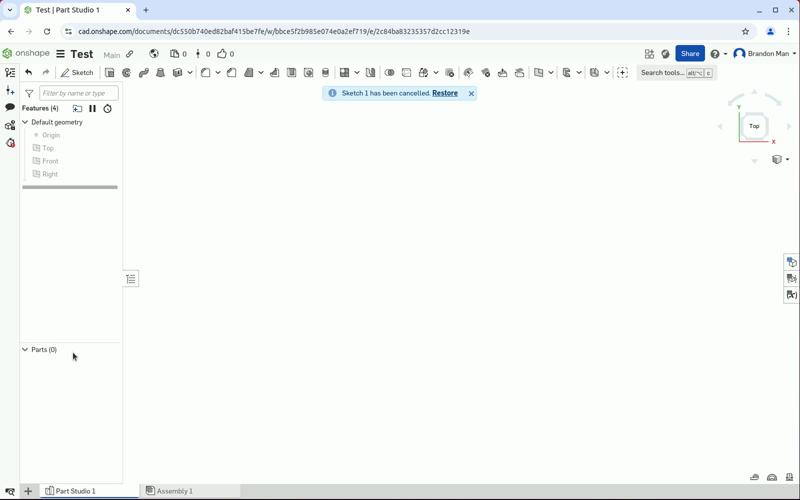
key(shift+p)
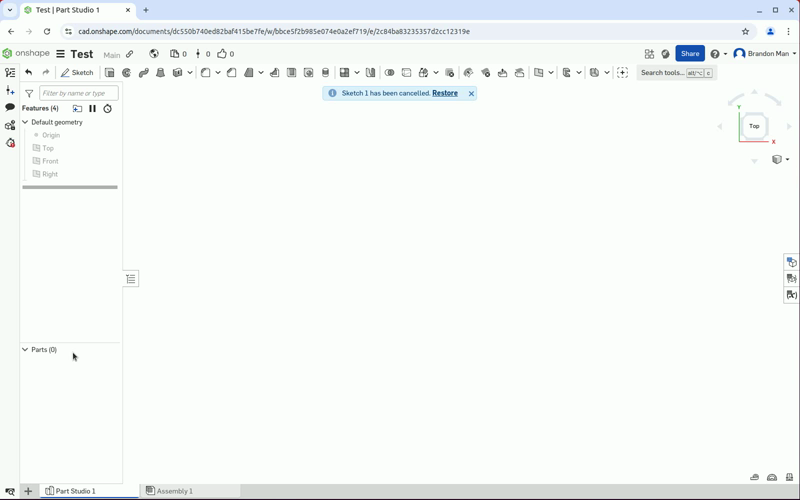
key(space)
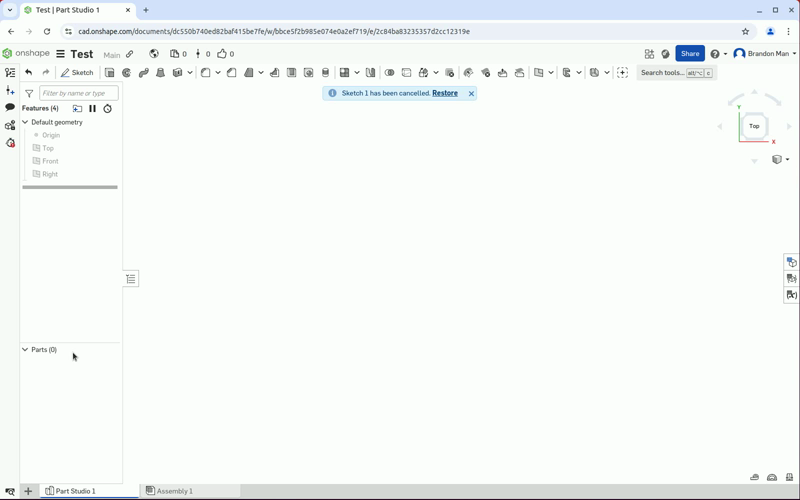
key_down(shift)
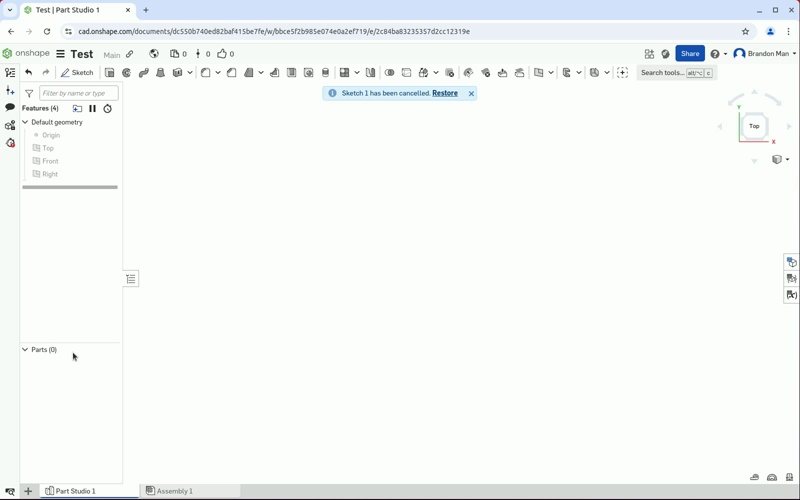
key(up)
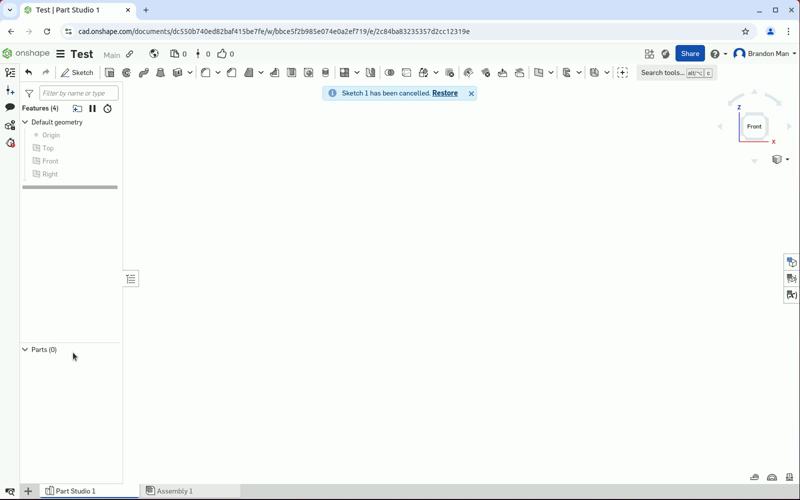
key_up(shift)
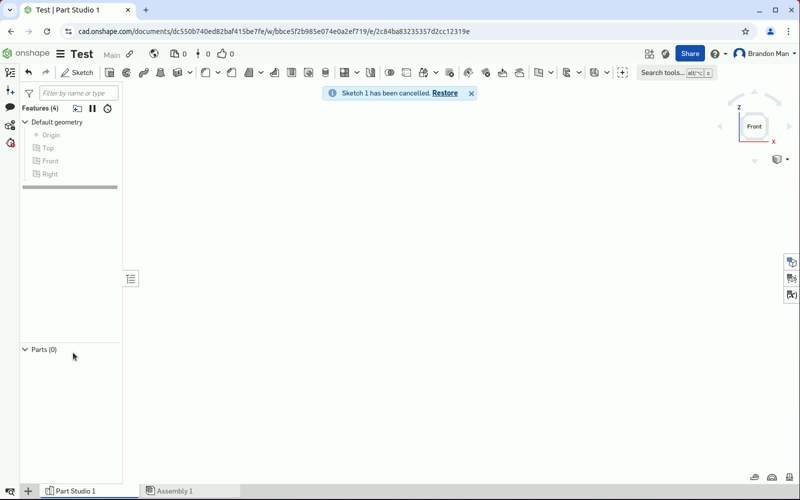
mouse_move(73, 352)
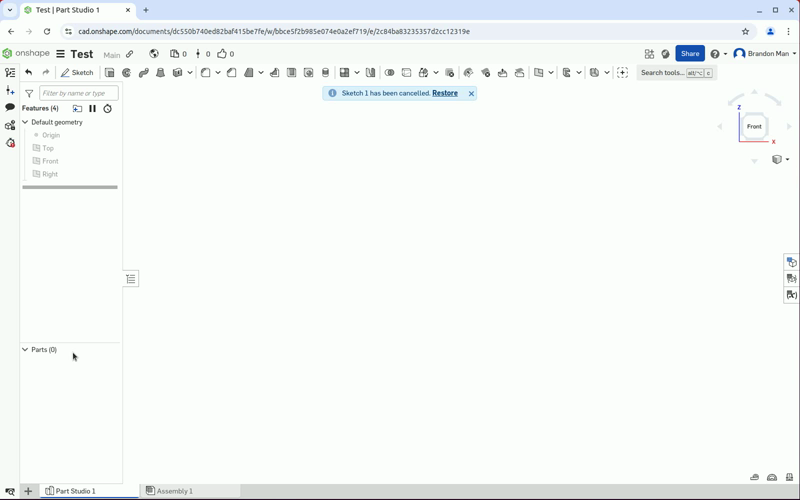
key(shift+y)
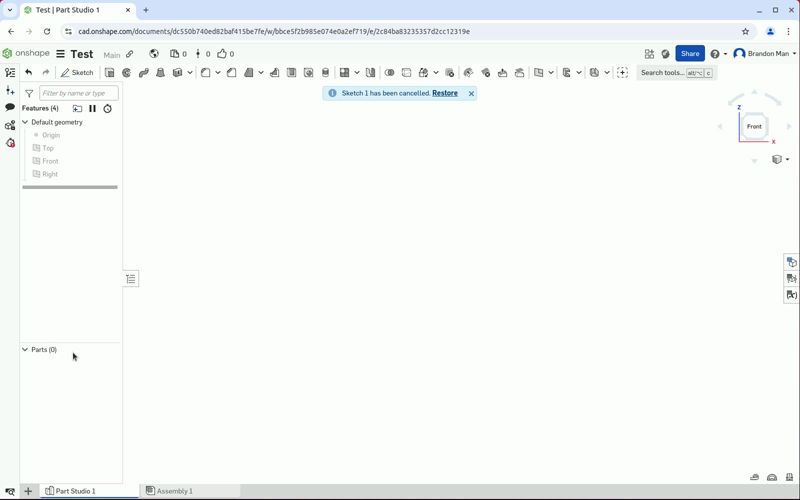
key(shift+s)
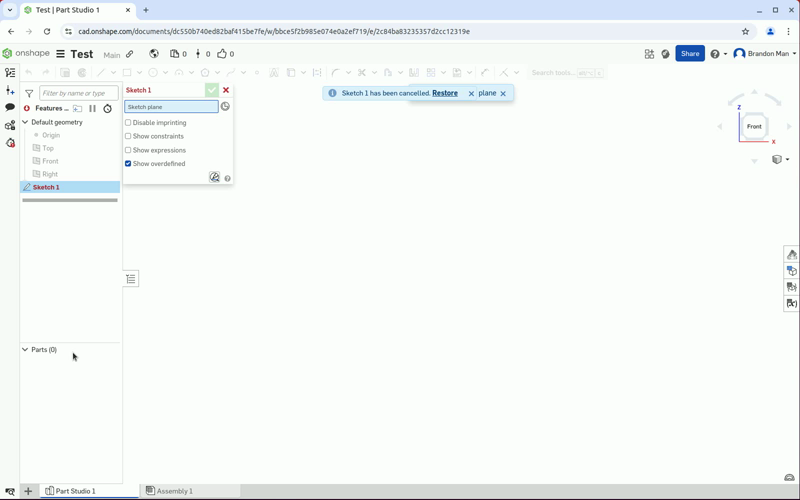
mouse_move(73, 163)
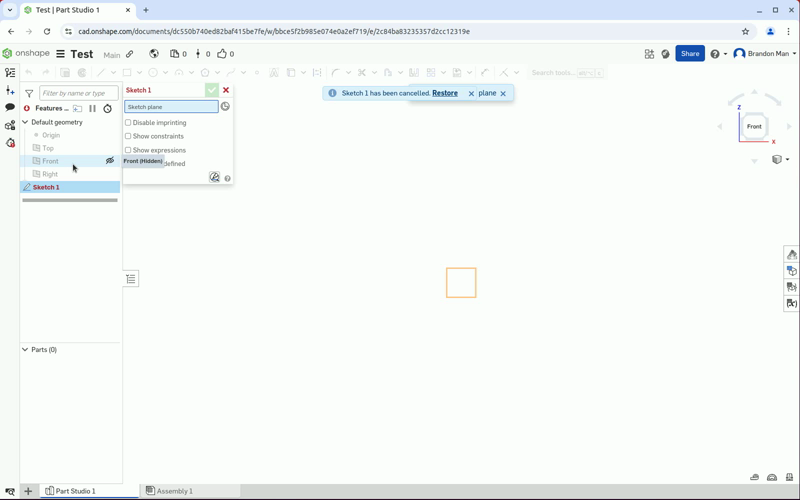
click(73, 163)
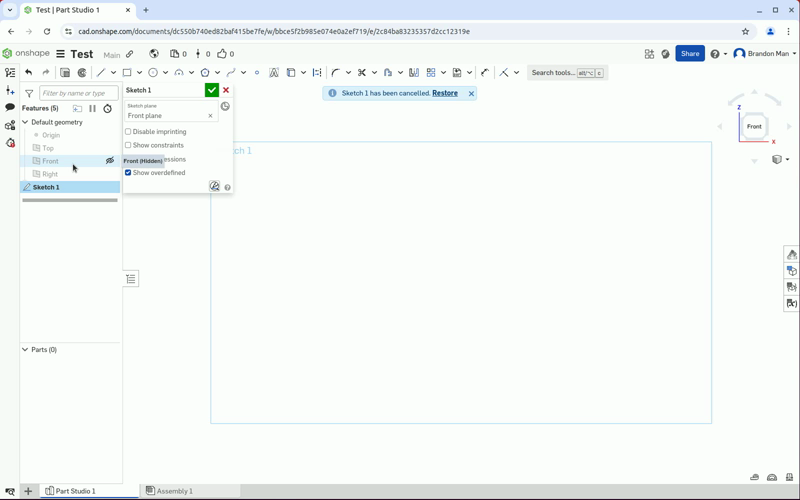
mouse_move(73, 352)
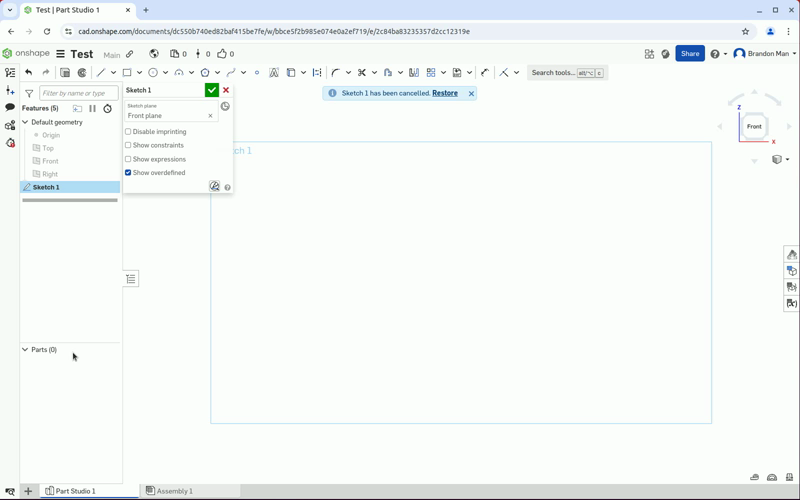
key(y)
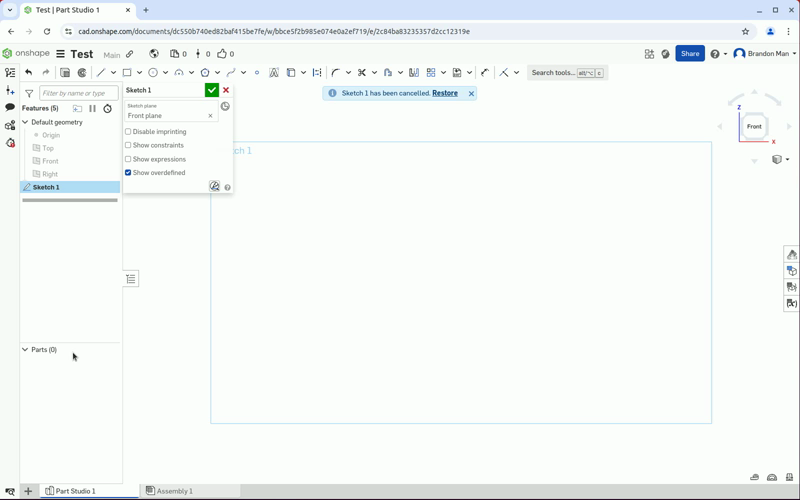
key(l)
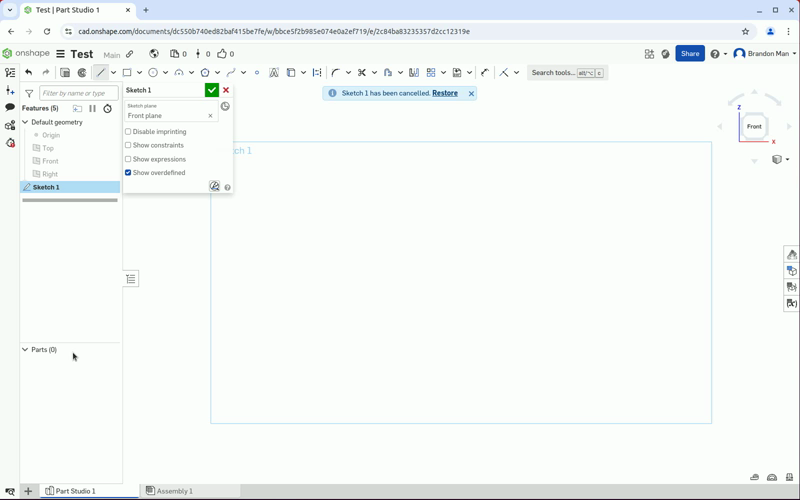
key_down(shift)
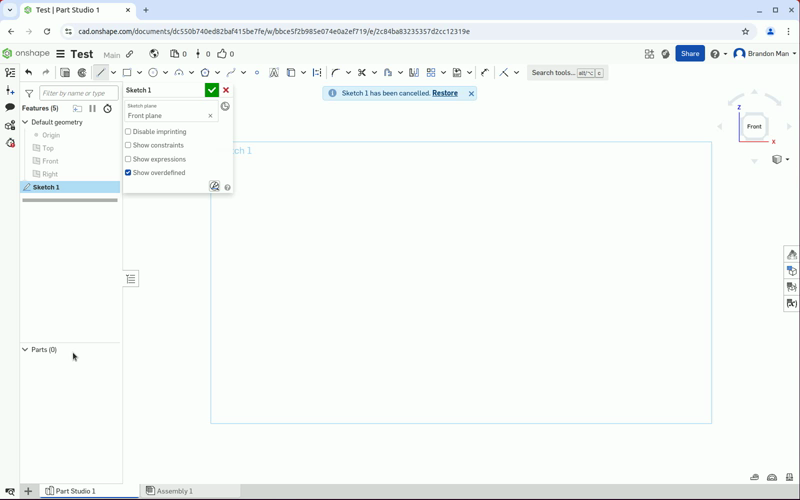
mouse_move(371, 362)
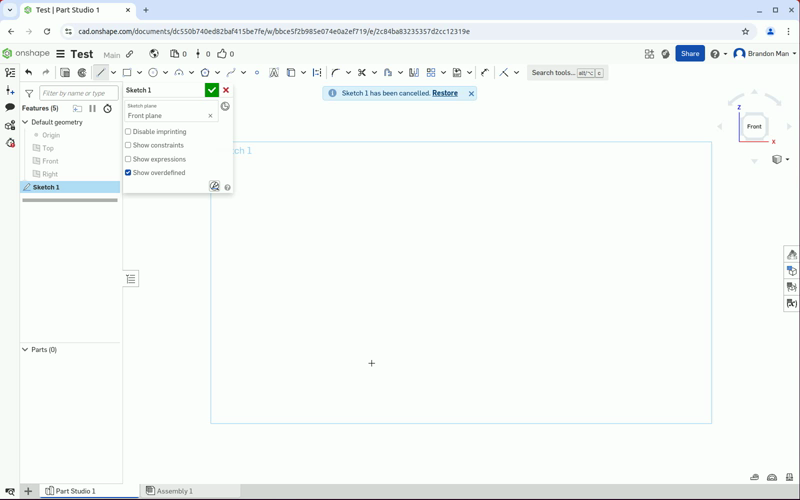
click(371, 362)
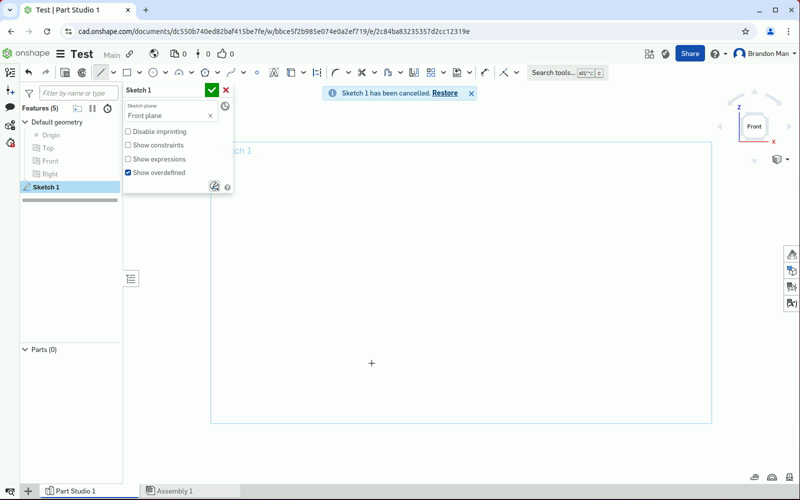
key_up(shift)
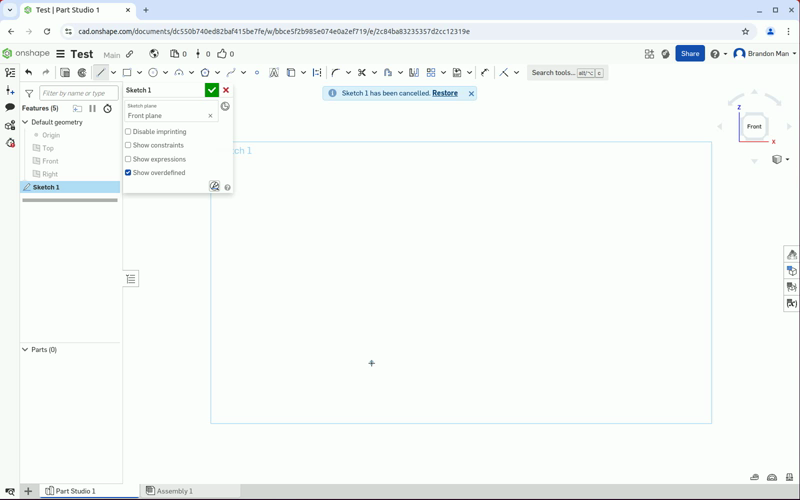
key_down(shift)
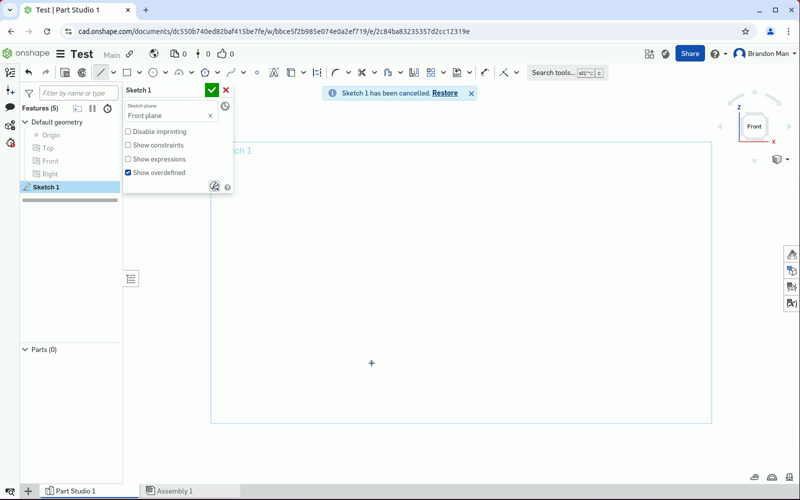
mouse_move(553, 362)
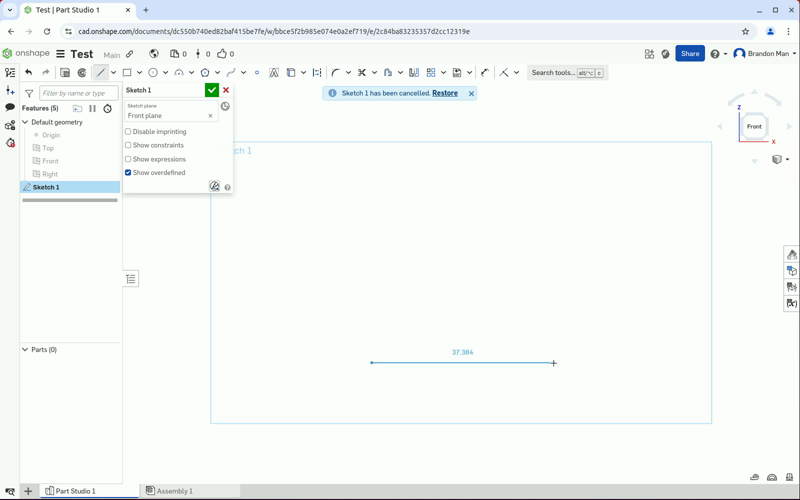
click(553, 362)
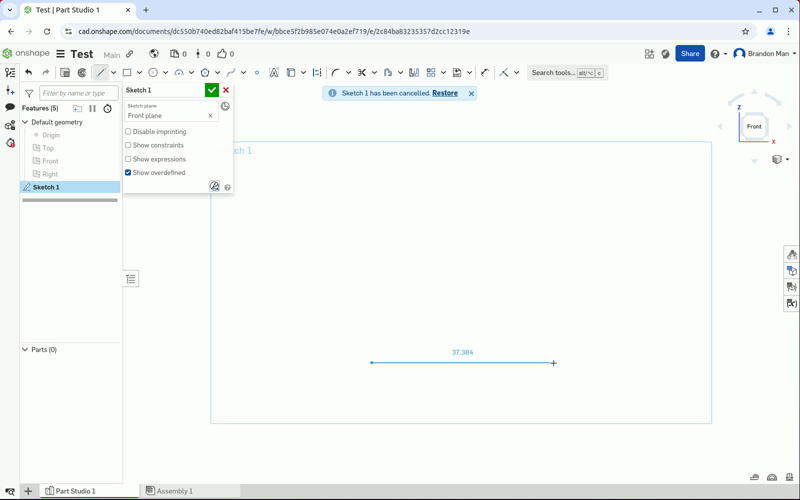
key_up(shift)
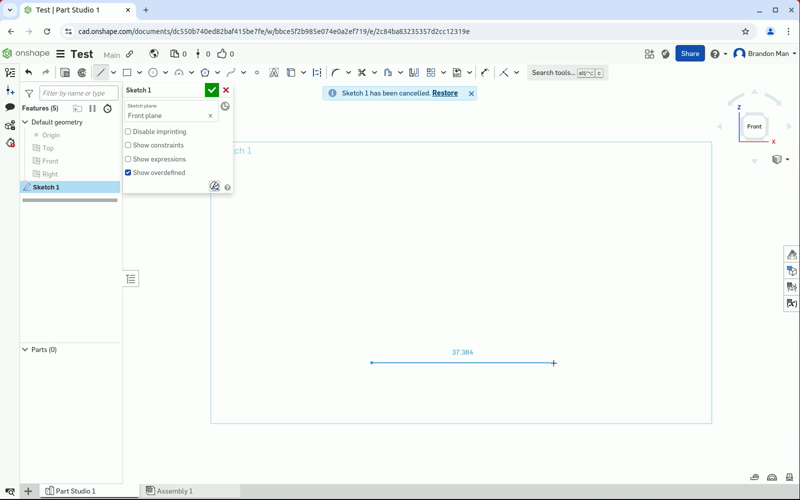
key_down(shift)
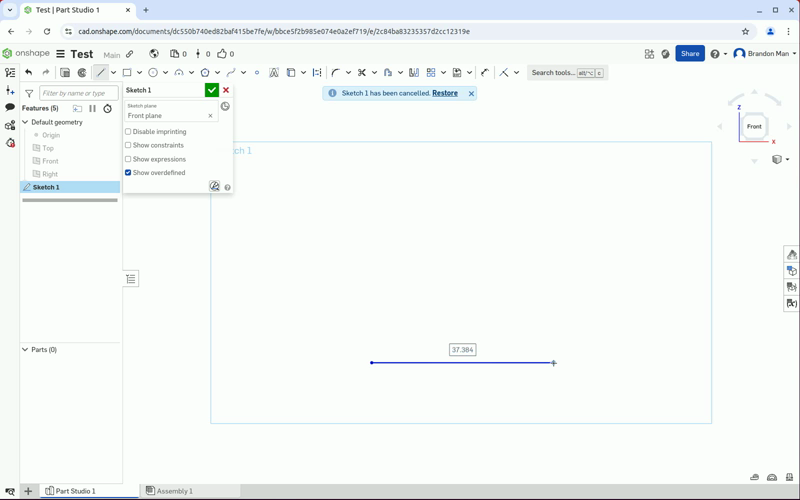
mouse_move(553, 211)
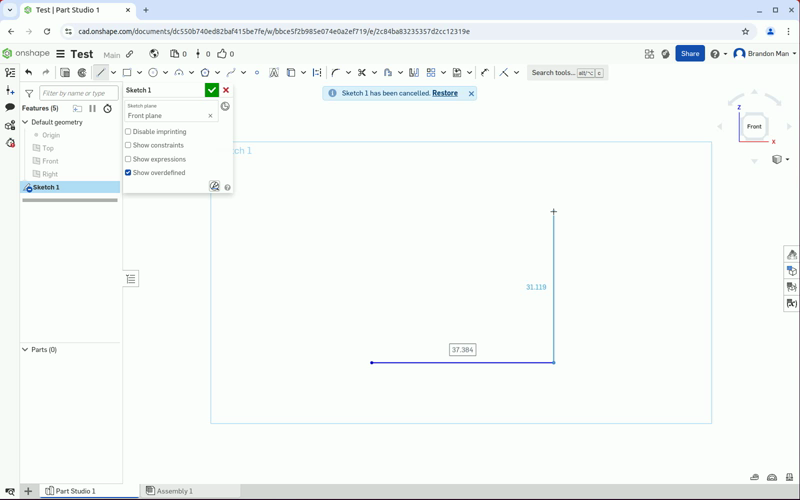
click(553, 211)
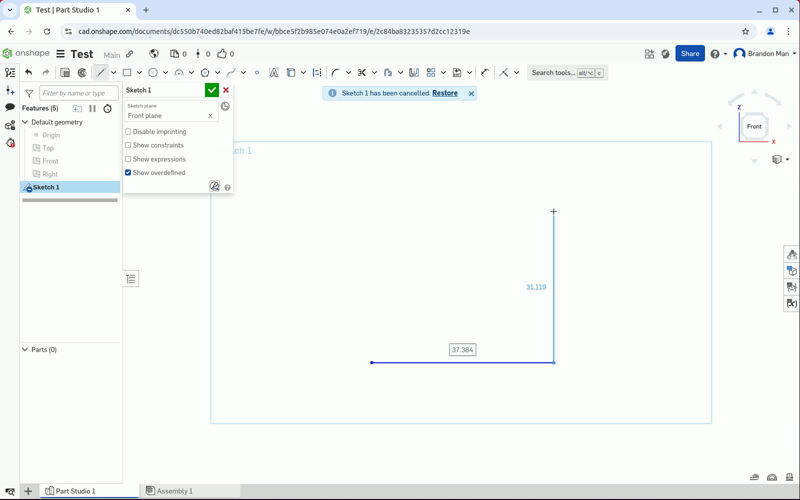
key_up(shift)
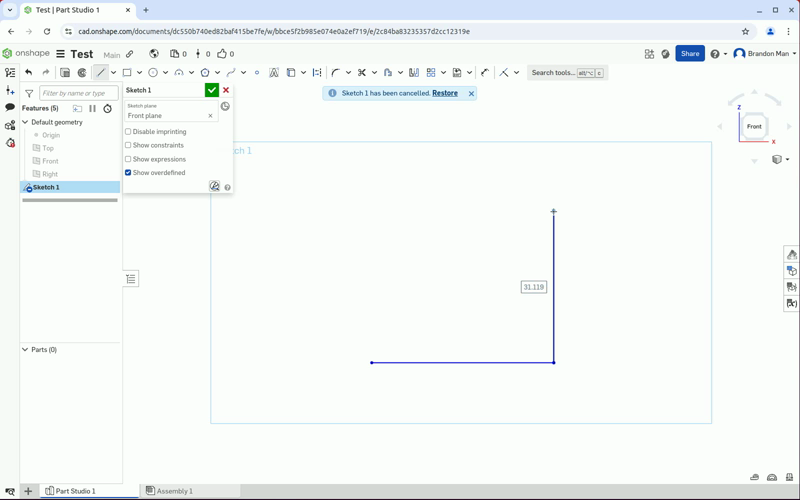
key_down(shift)
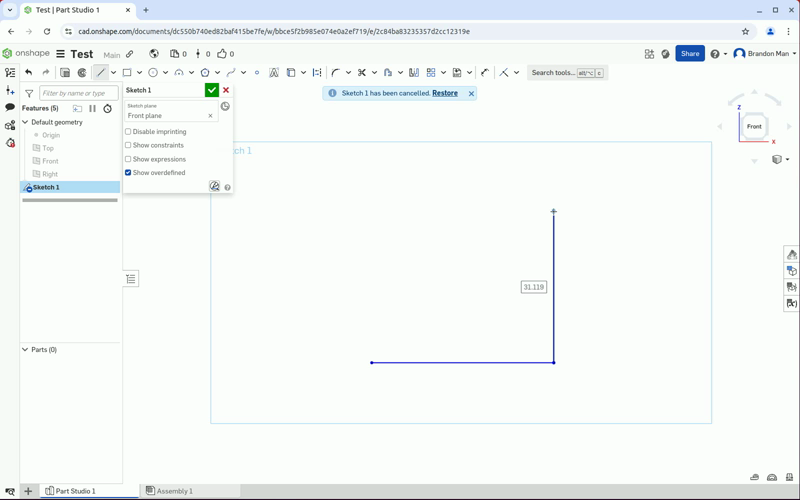
mouse_move(371, 211)
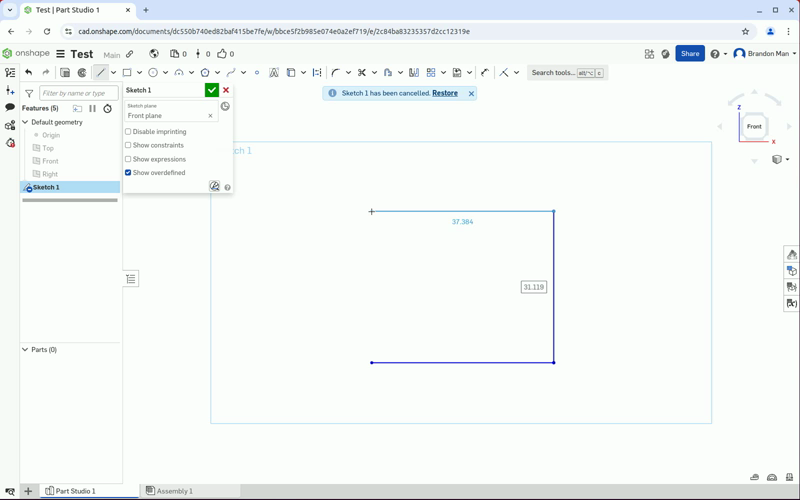
click(371, 211)
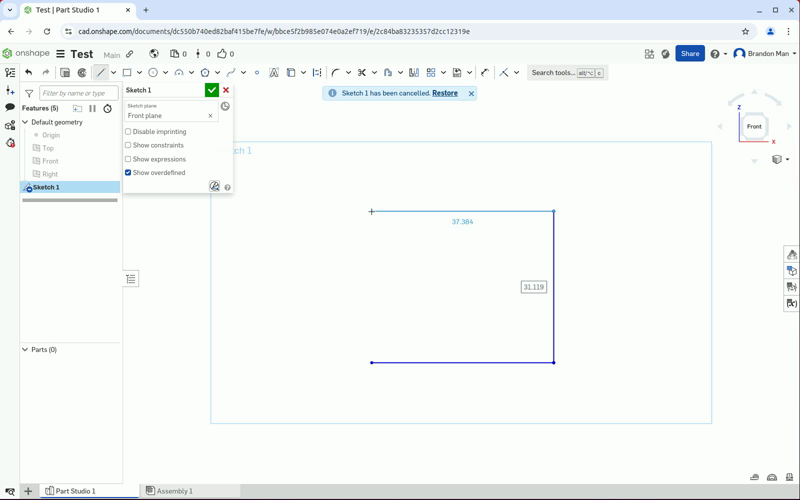
key_up(shift)
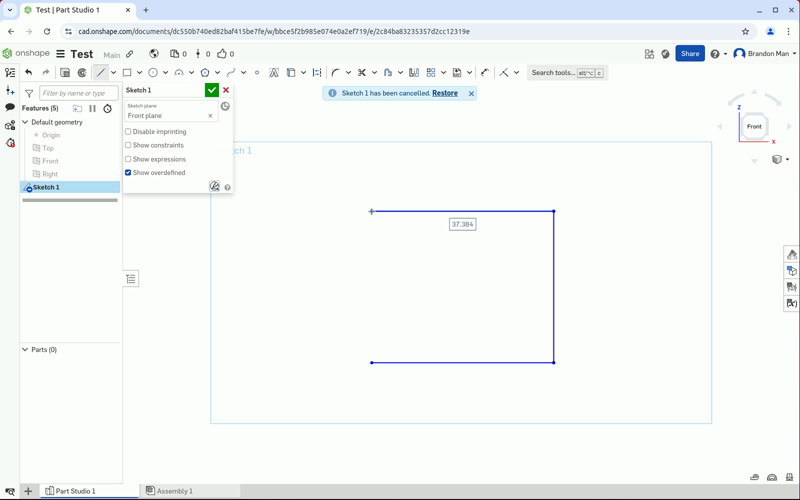
key_down(shift)
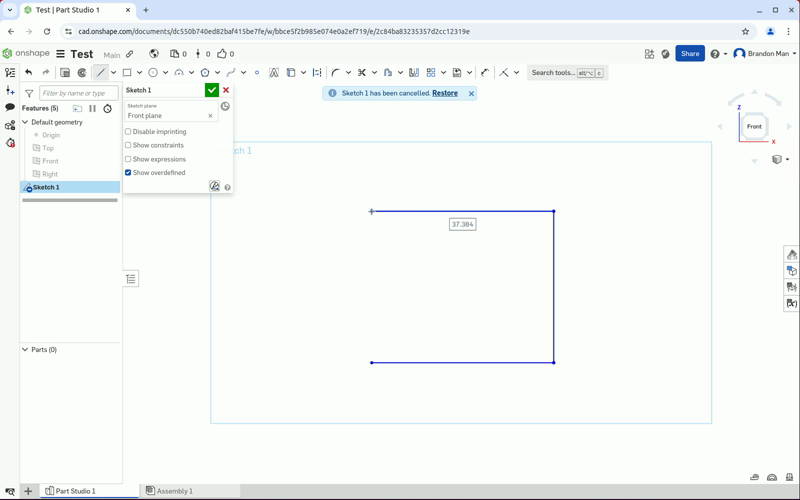
mouse_move(371, 362)
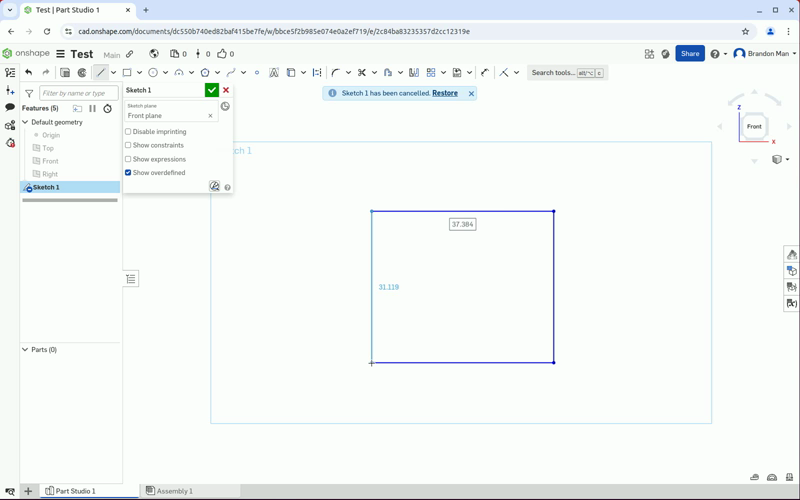
key_up(shift)
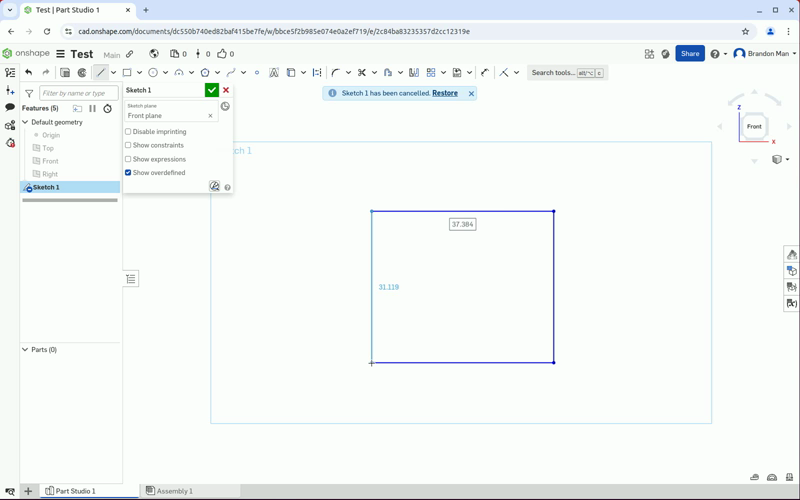
click(371, 362)
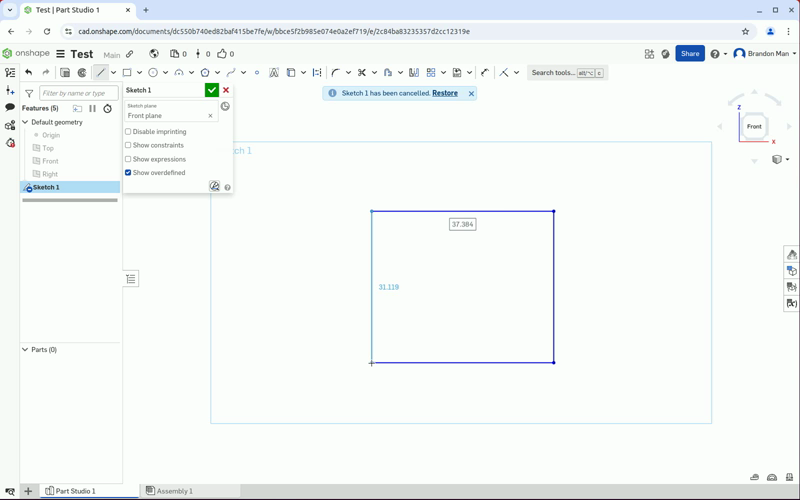
key(esc)
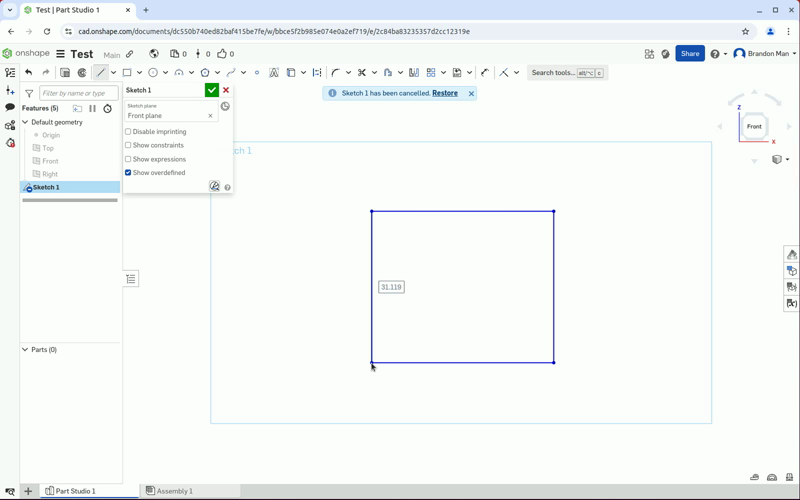
key(c)
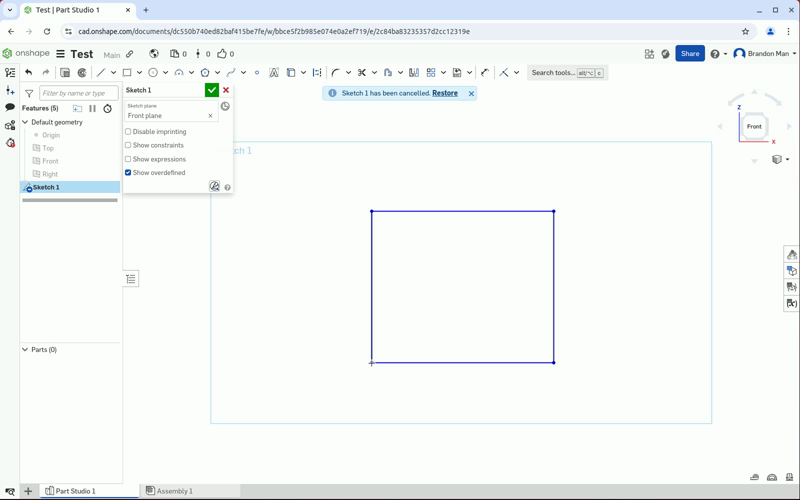
key_down(shift)
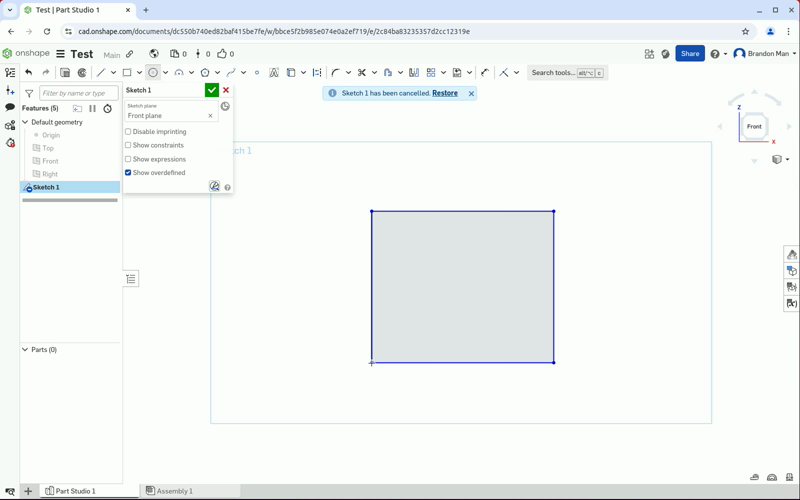
mouse_move(459, 284)
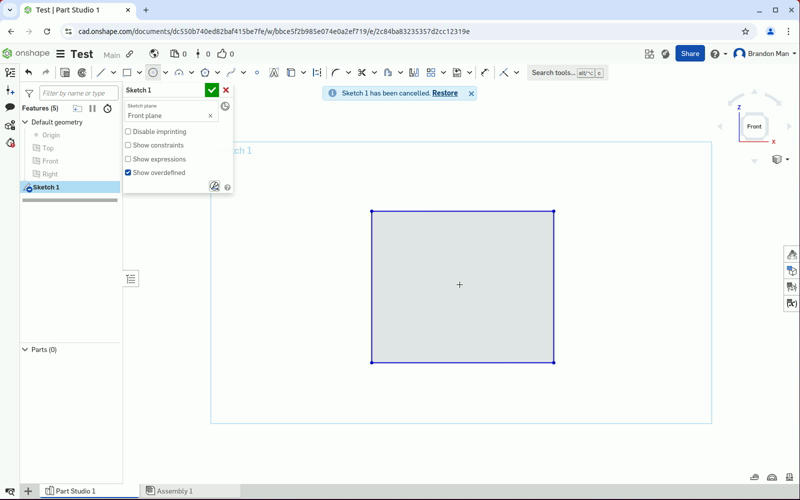
click(459, 284)
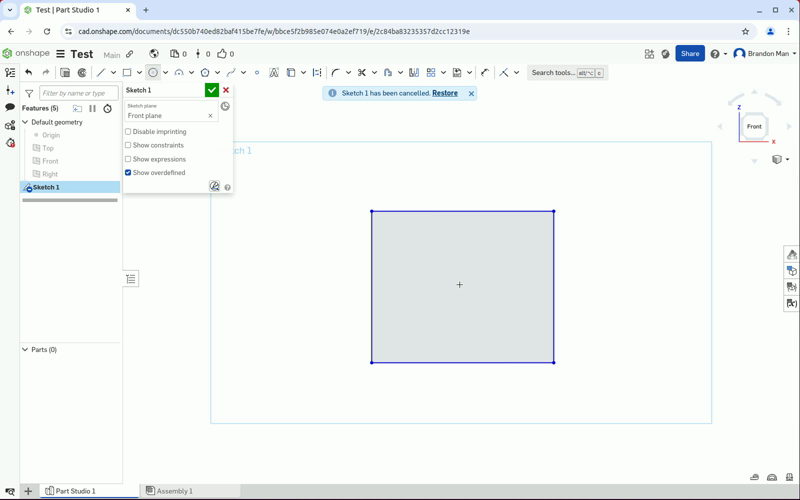
key_up(shift)
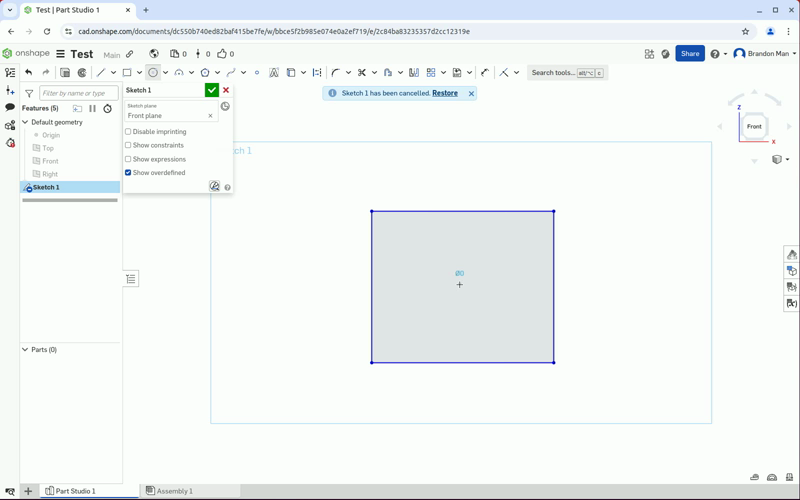
mouse_move(496, 284)
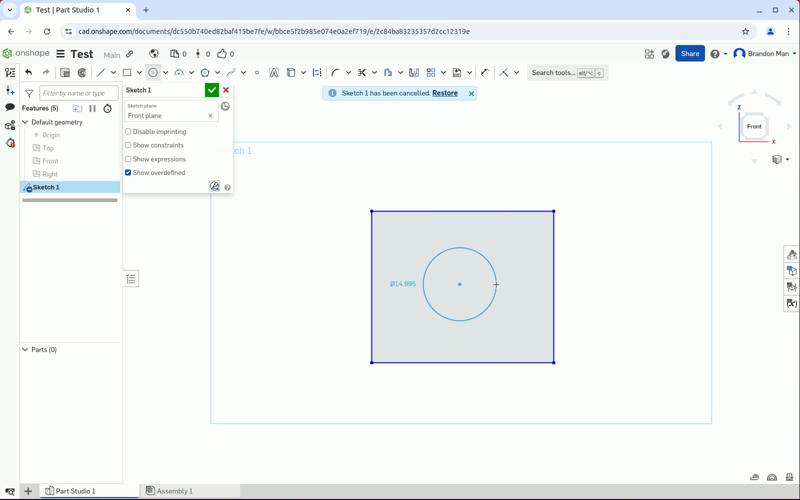
click(496, 284)
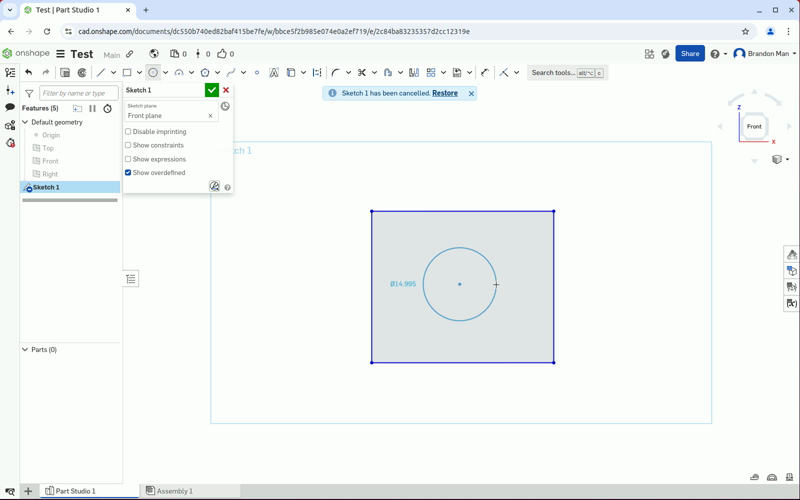
key(esc)
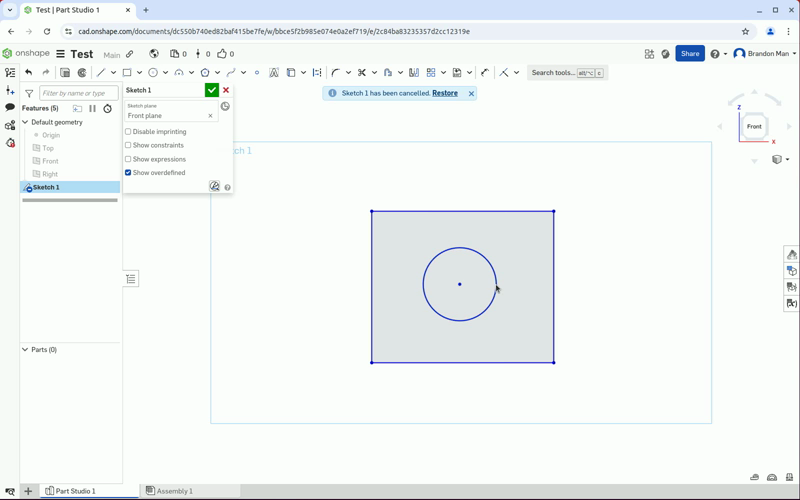
mouse_move(517, 283)
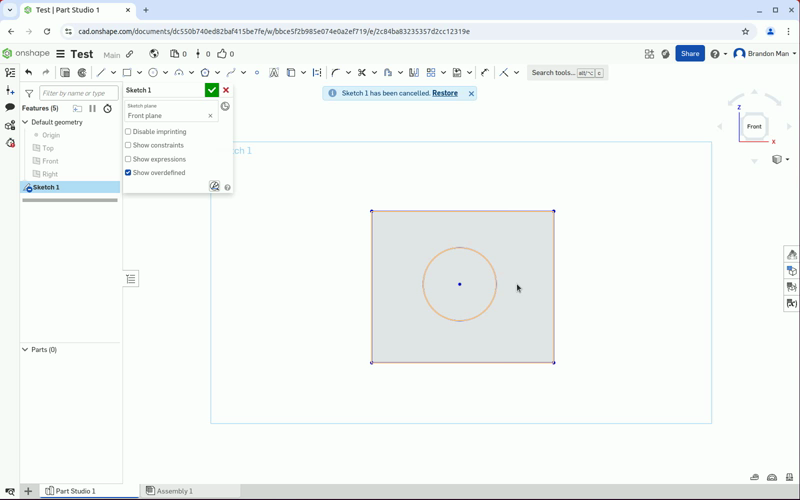
click(517, 283)
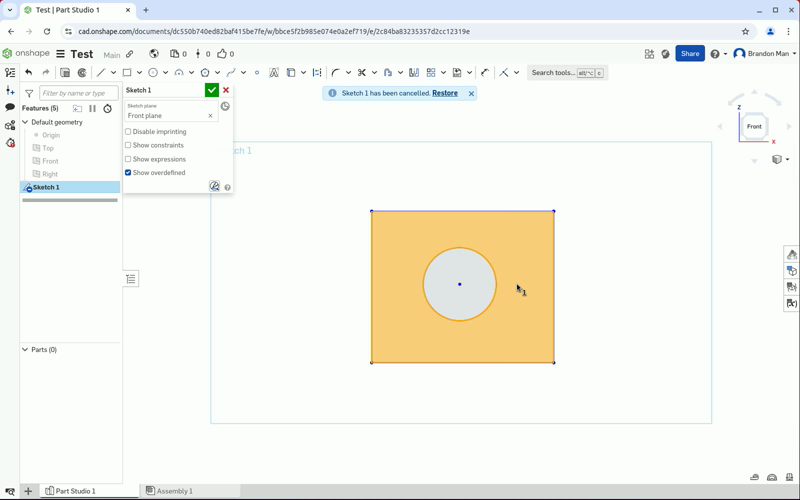
mouse_move(73, 352)
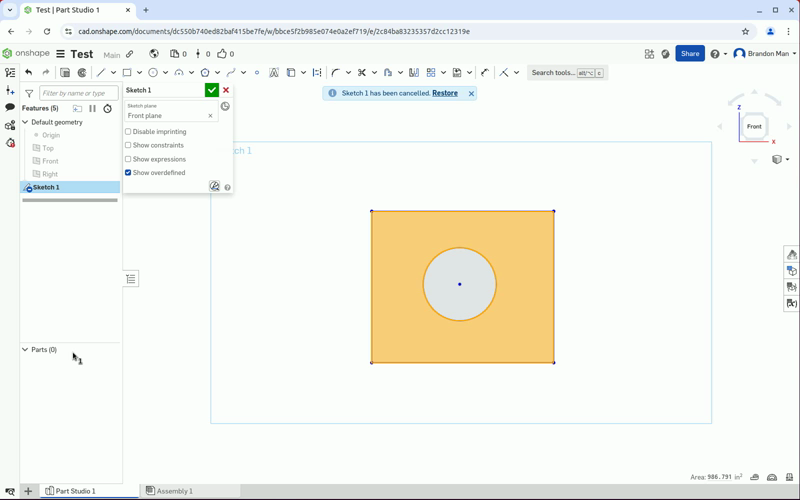
key(shift+y)
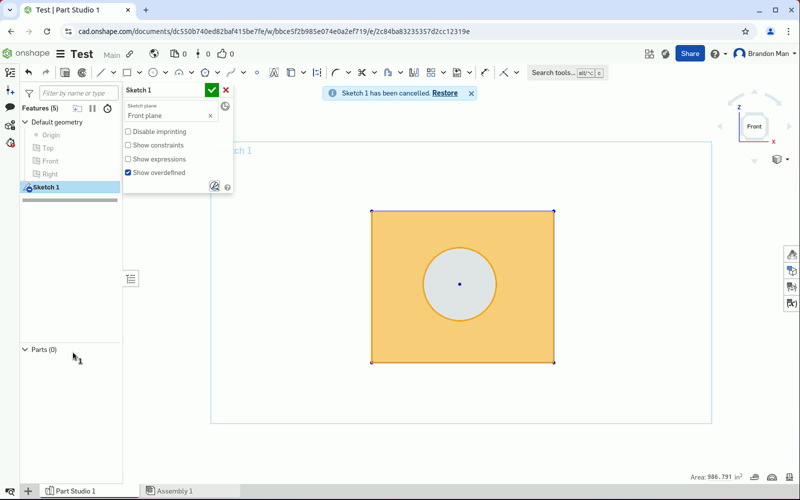
key(shift+e)
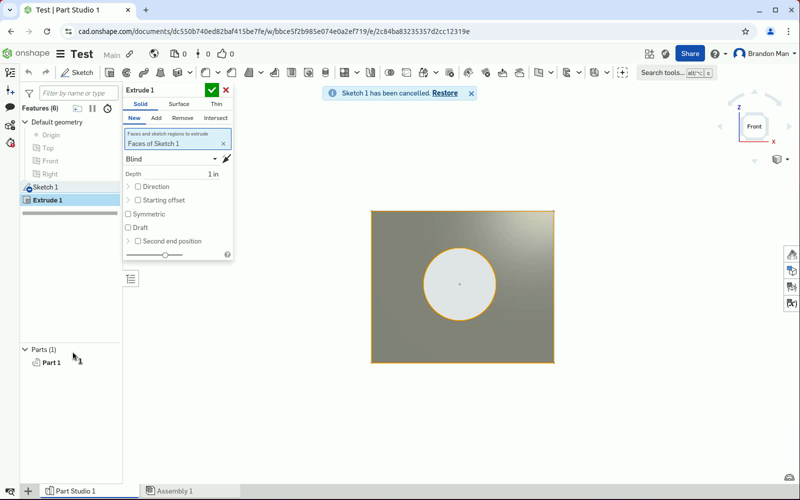
mouse_move(143, 106)
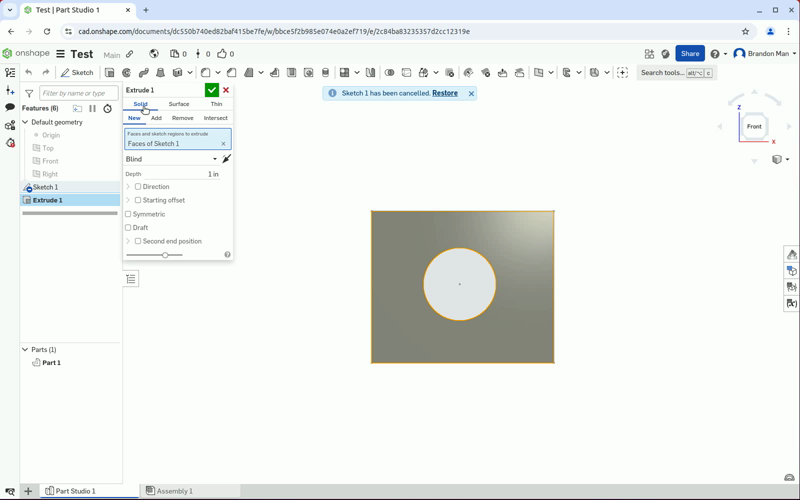
click(143, 106)
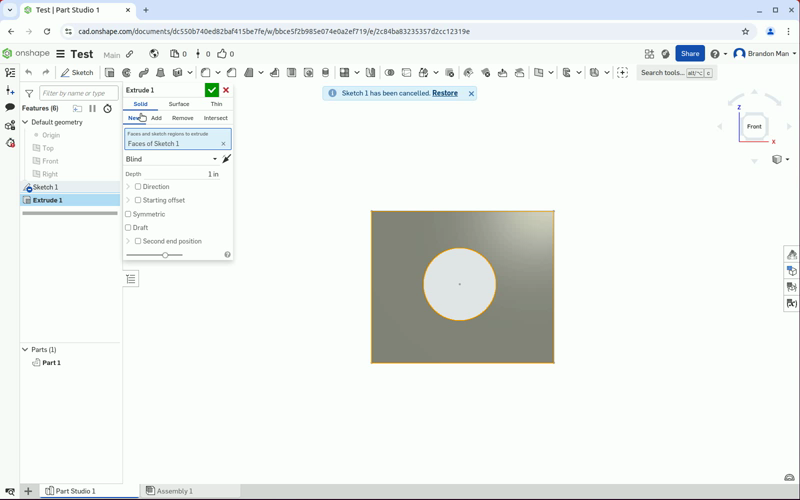
mouse_move(137, 120)
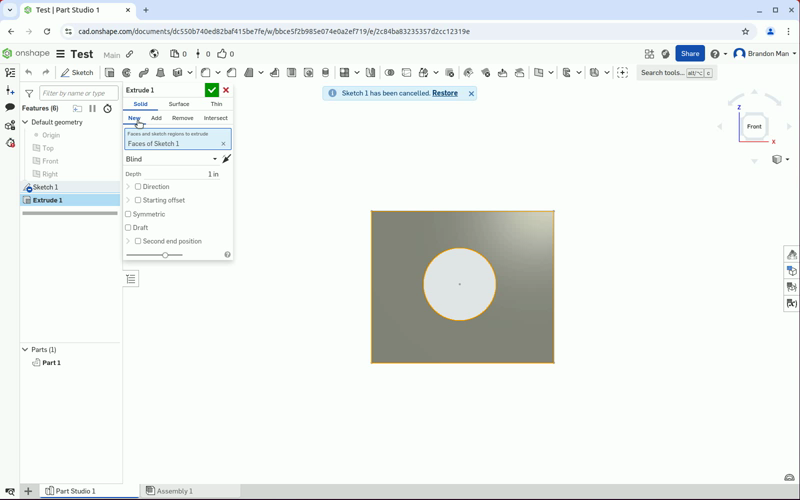
click(137, 120)
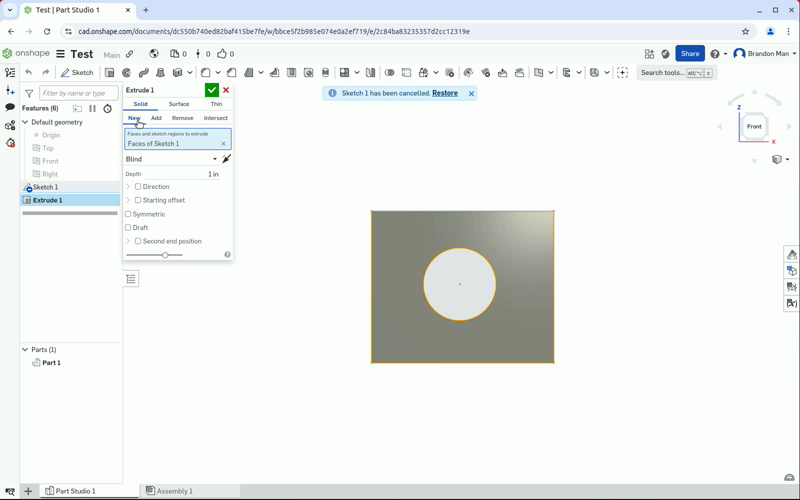
key(tab, 4)
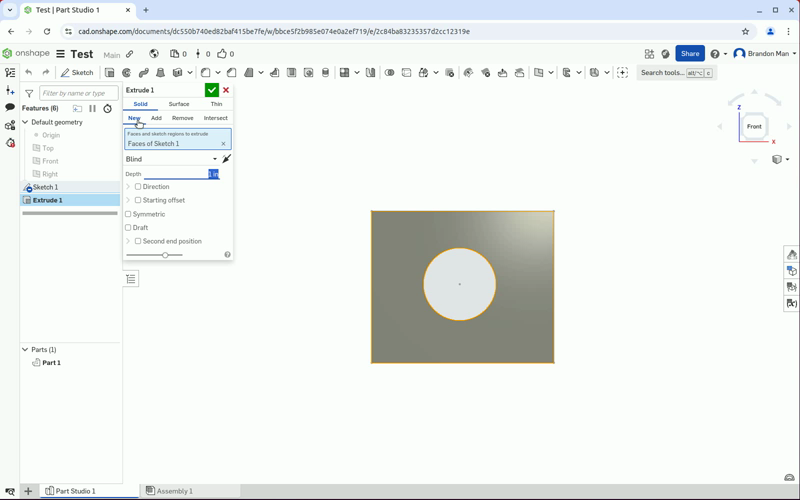
text(11.554)
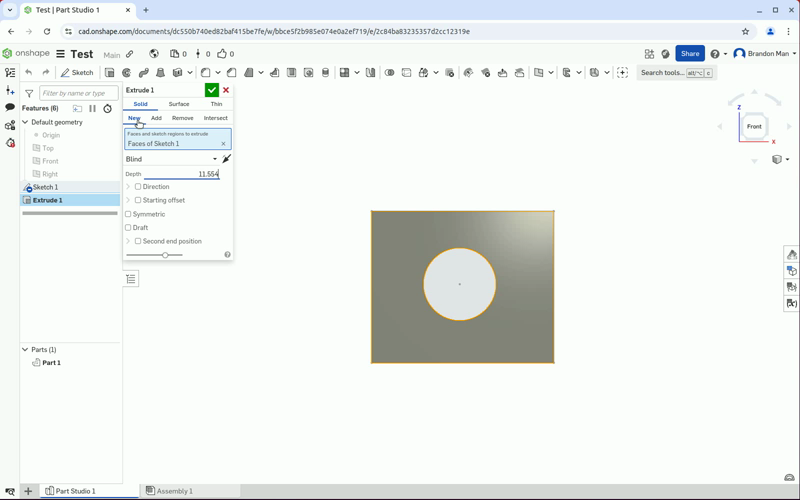
key(enter)
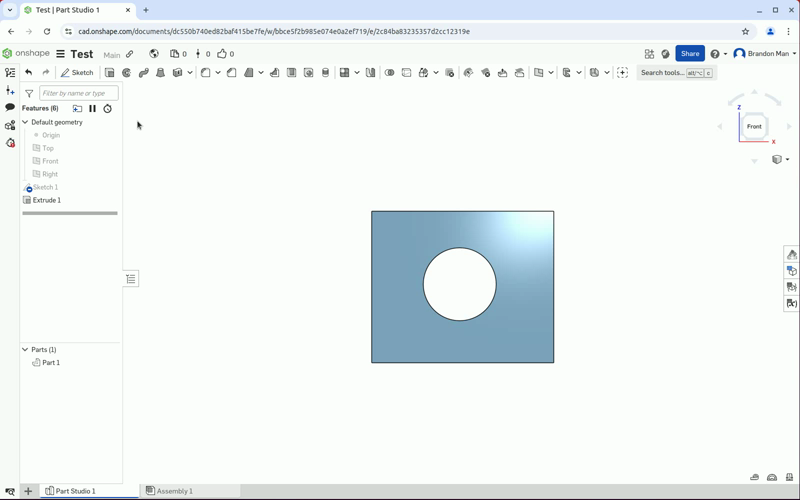
key(shift+h)
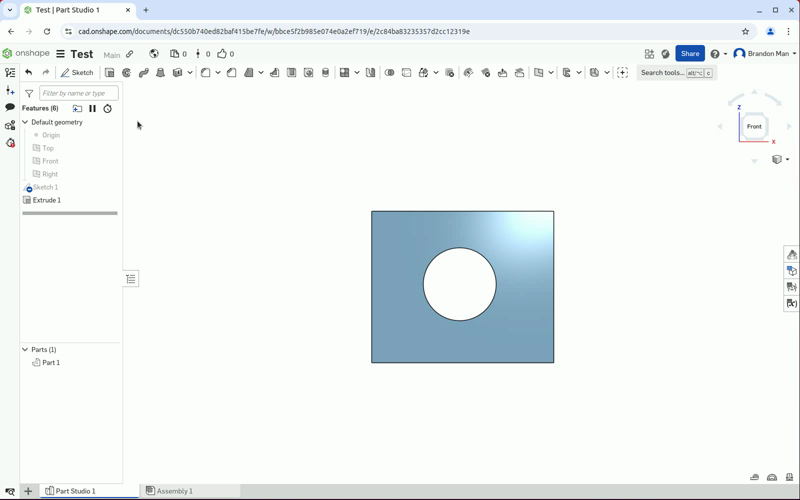
key(shift+h)
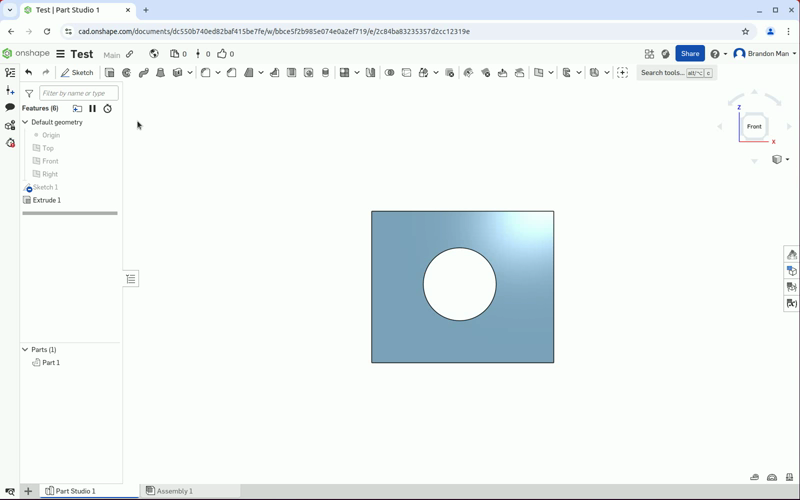
mouse_move(73, 189)
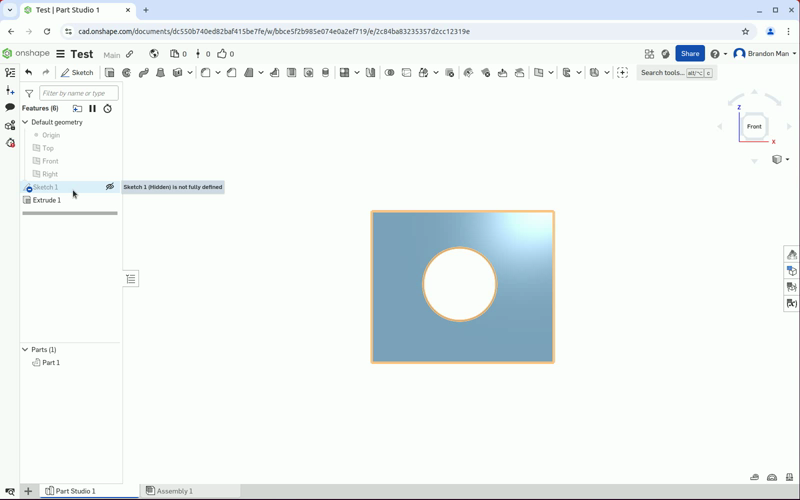
click(73, 189)
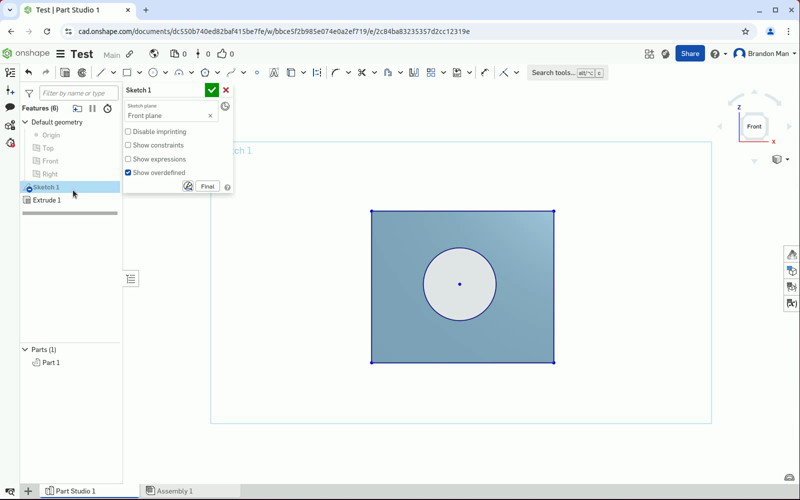
mouse_move(229, 92)
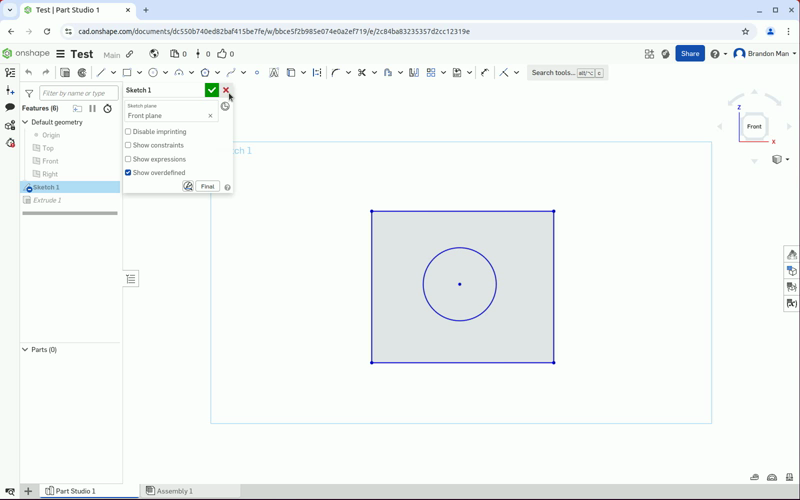
click(229, 92)
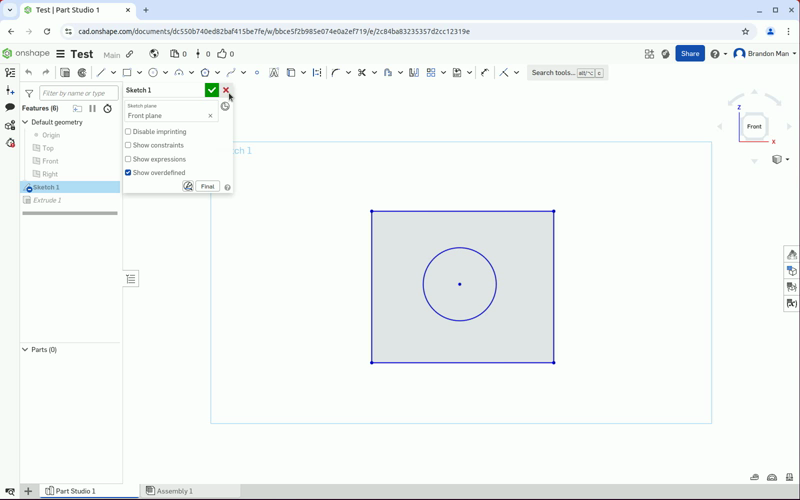
key(shift+s)
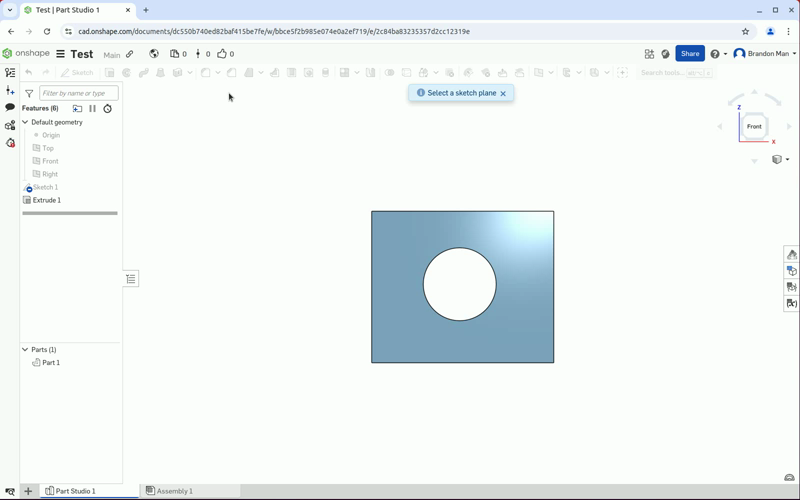
mouse_move(73, 163)
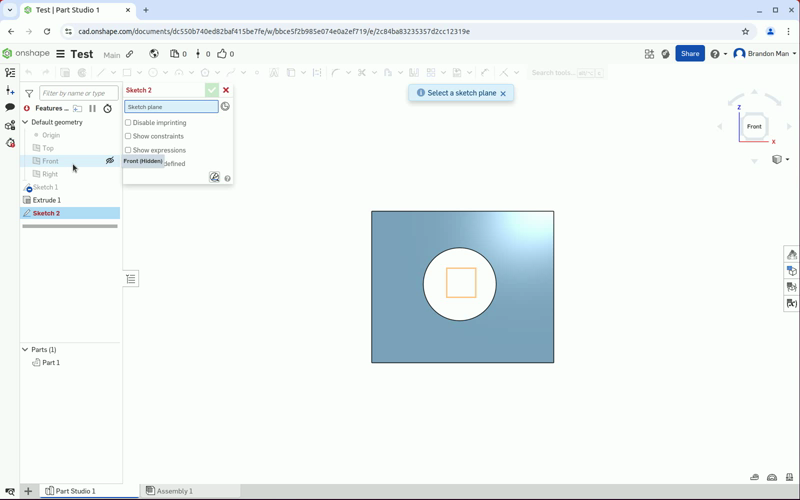
click(73, 163)
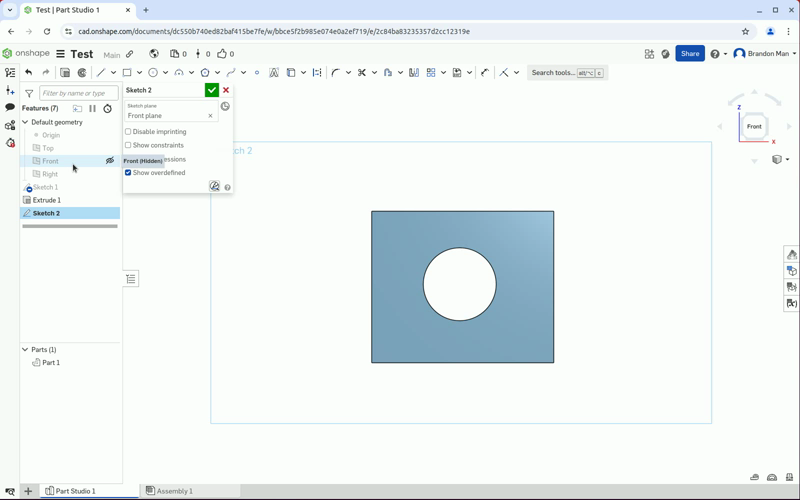
mouse_move(73, 352)
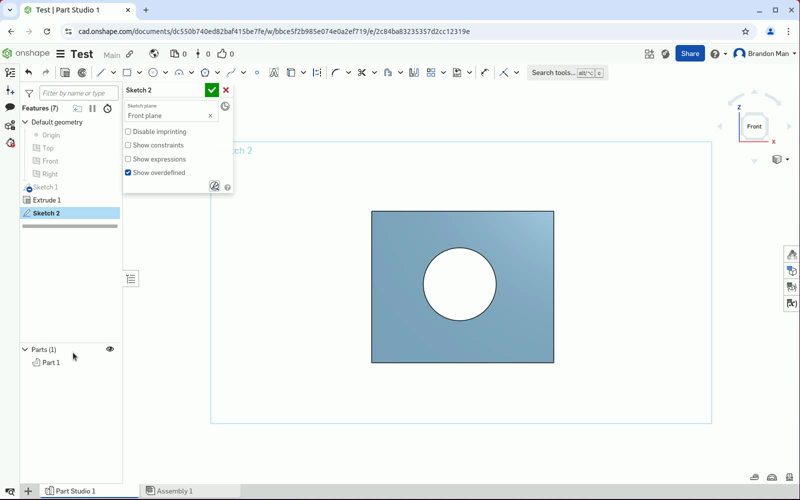
key(y)
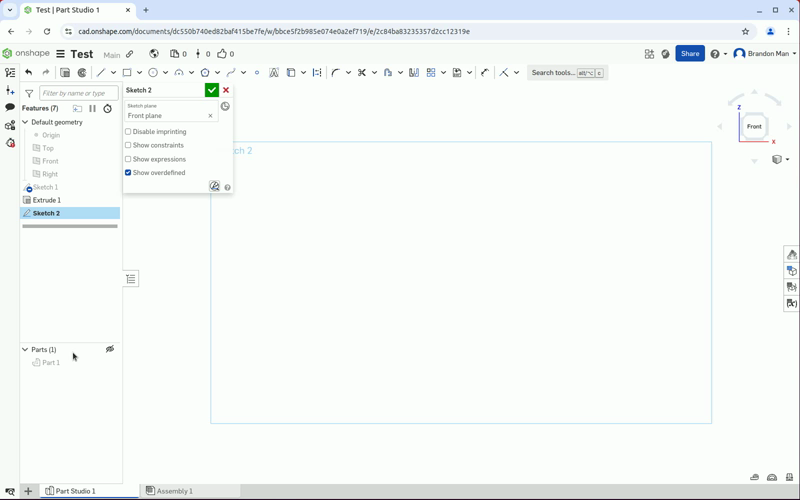
key(c)
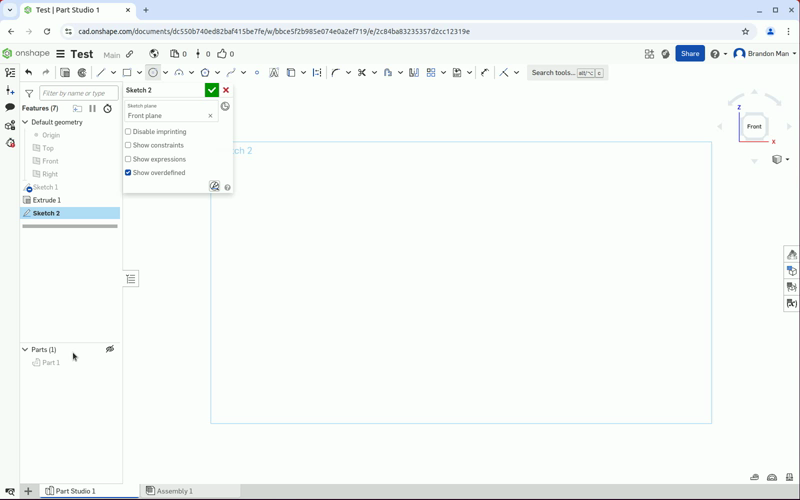
key_down(shift)
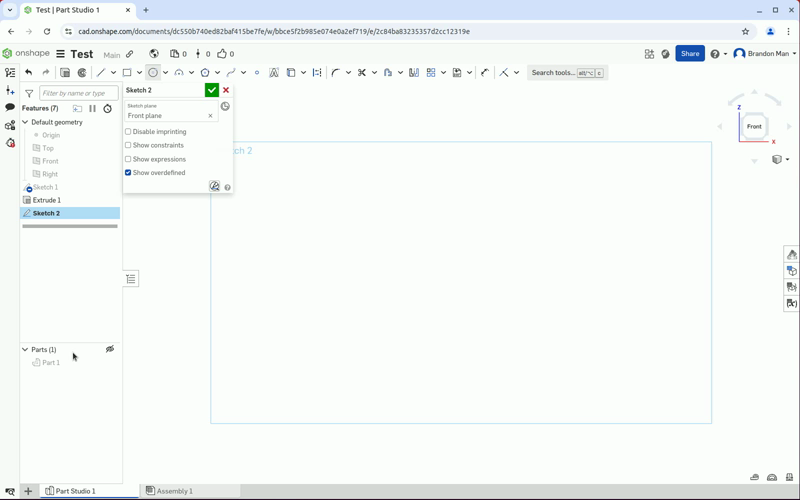
mouse_move(461, 282)
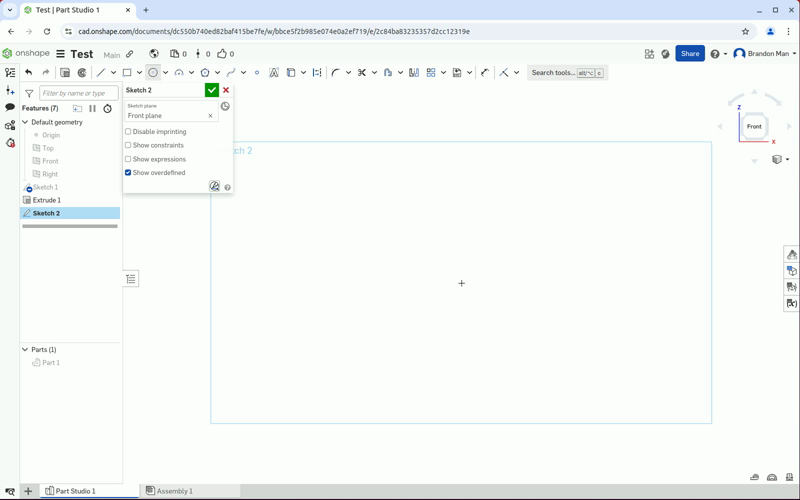
click(461, 282)
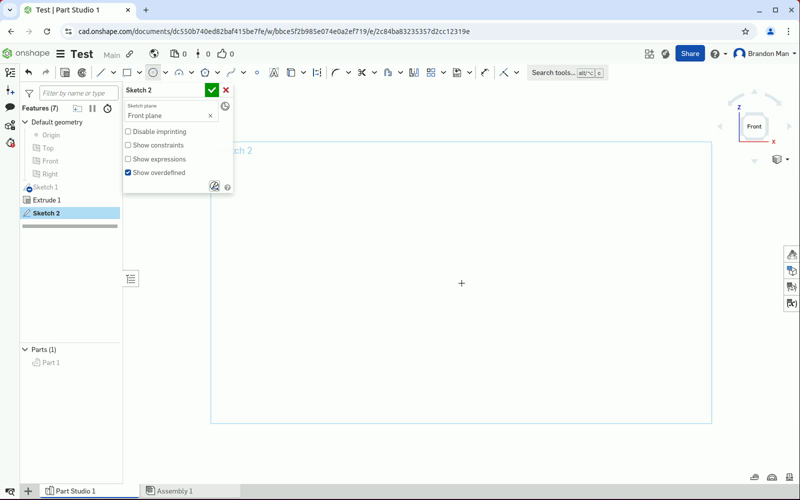
key_up(shift)
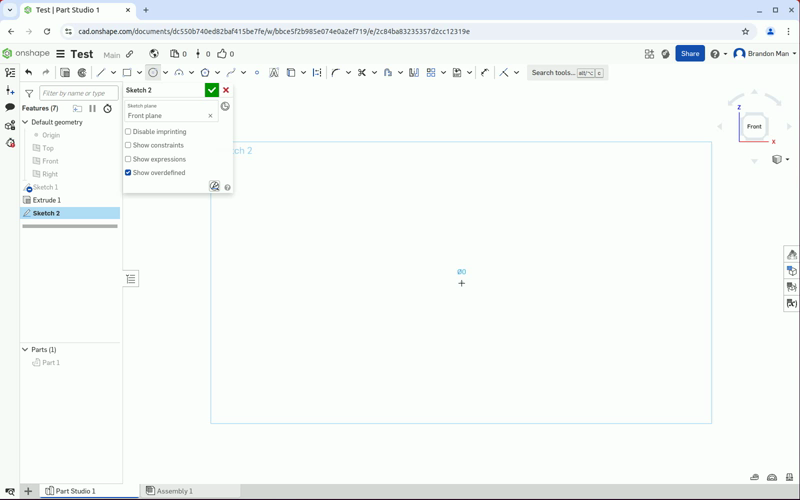
mouse_move(499, 282)
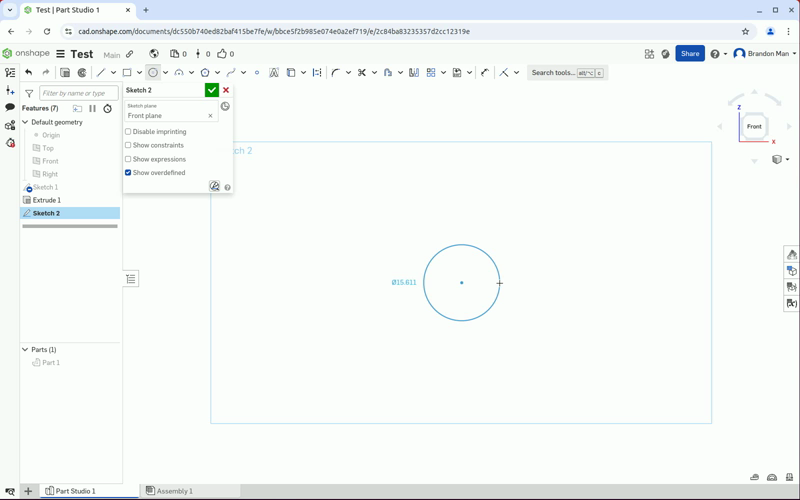
click(499, 282)
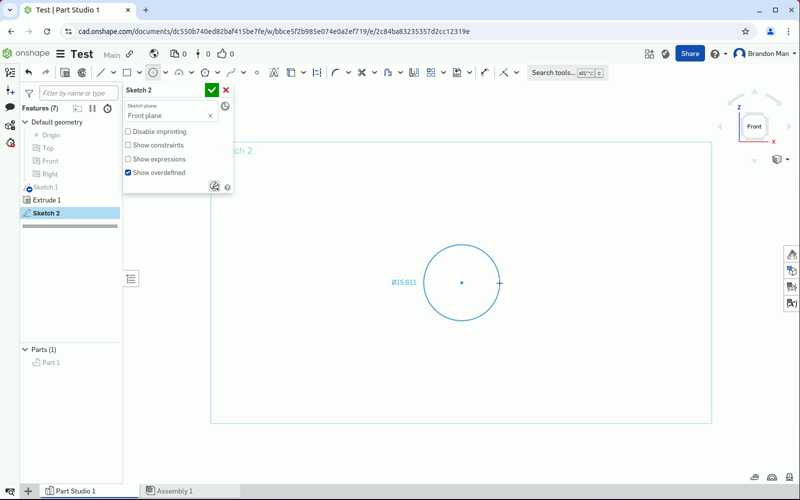
key(esc)
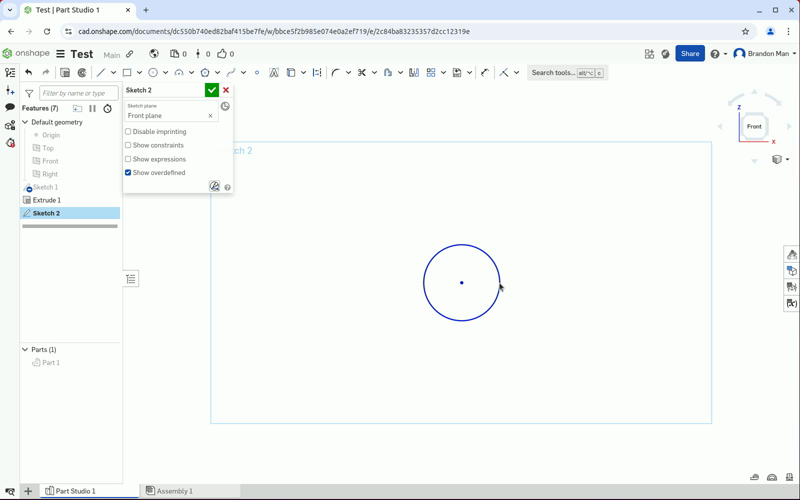
key(c)
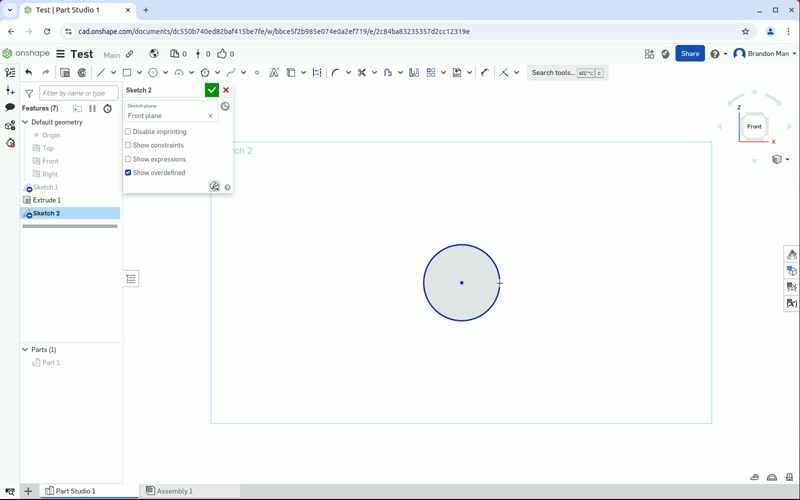
key_down(shift)
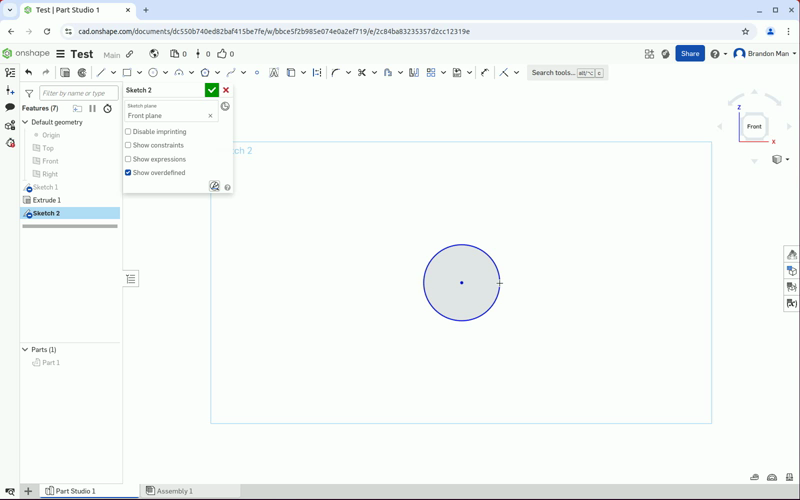
mouse_move(461, 282)
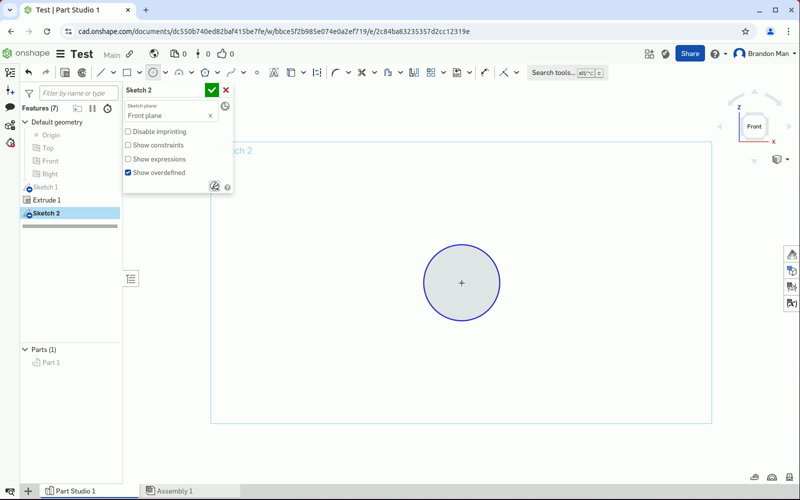
click(461, 282)
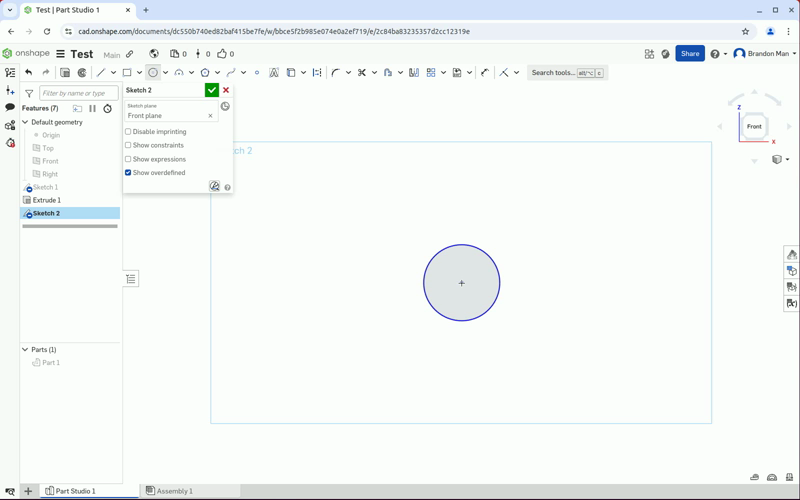
key_up(shift)
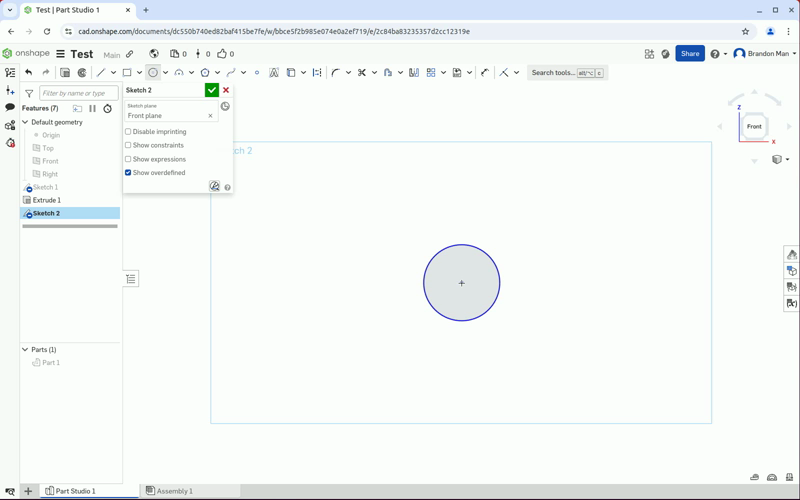
mouse_move(492, 282)
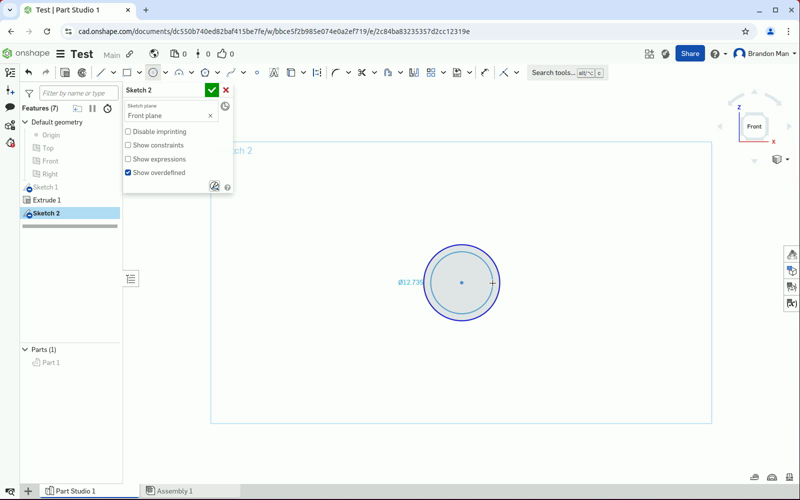
click(492, 282)
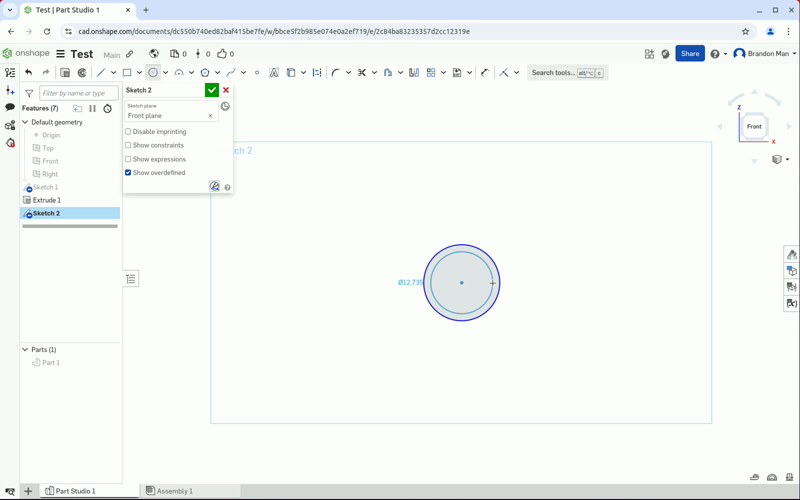
key(esc)
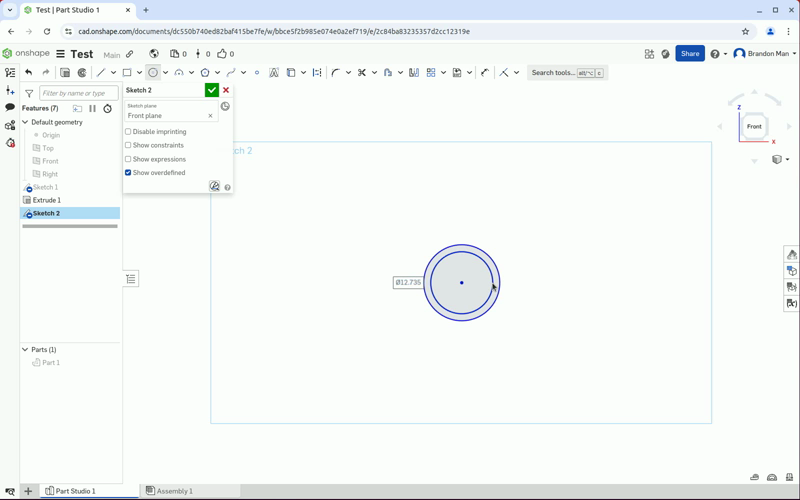
mouse_move(493, 267)
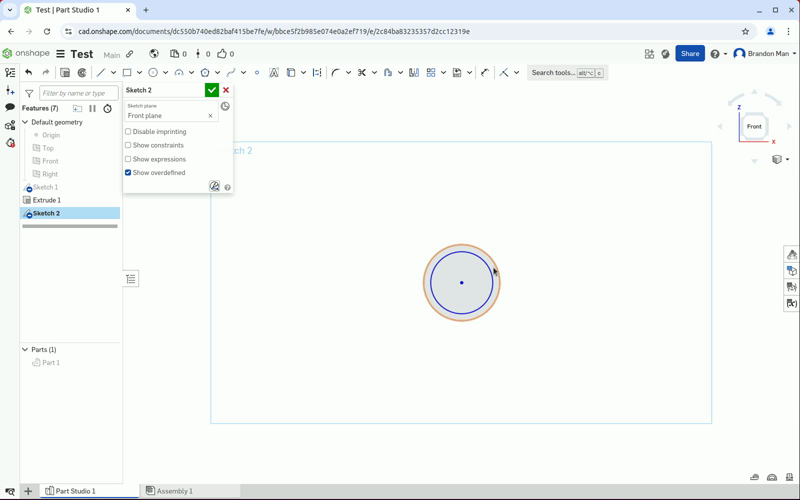
scroll(6)
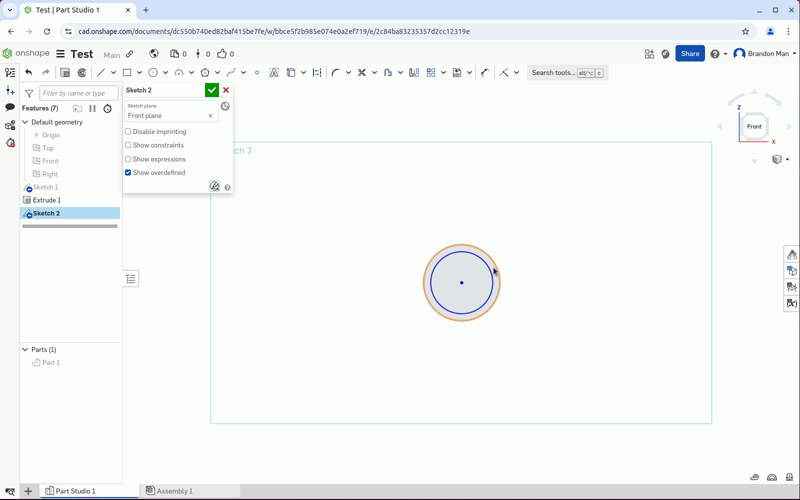
scroll(6)
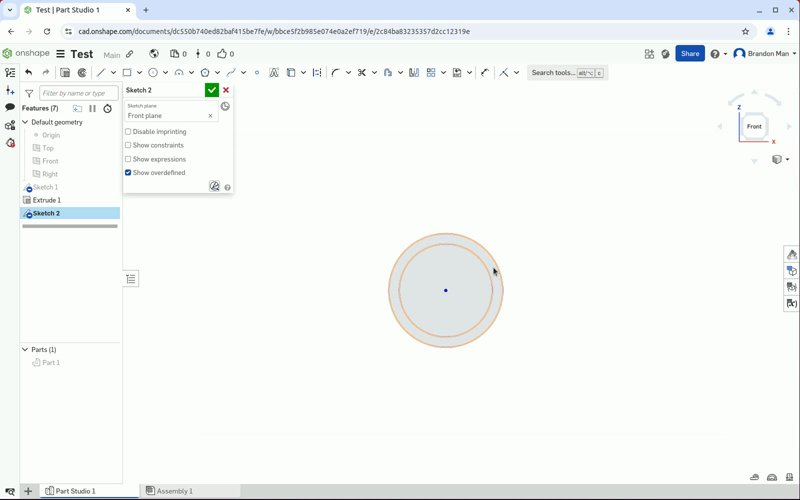
scroll(6)
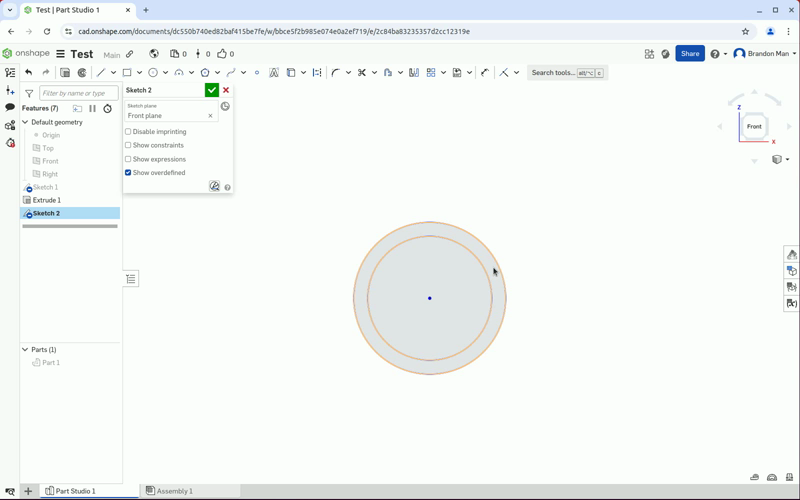
scroll(6)
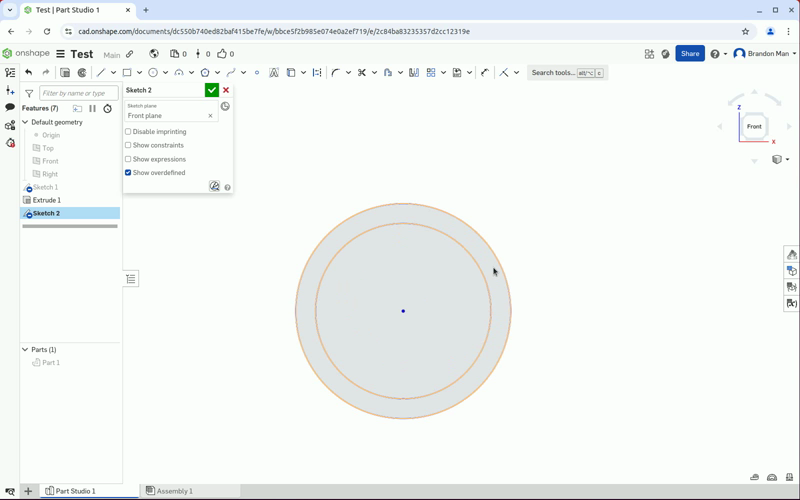
scroll(6)
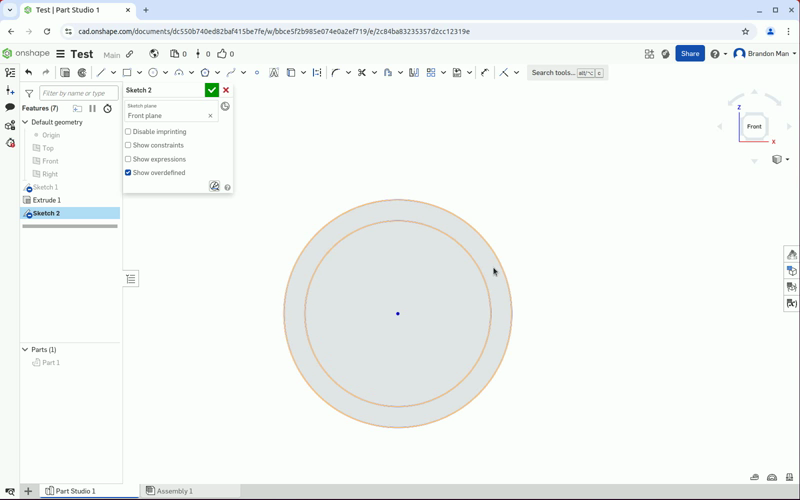
scroll(6)
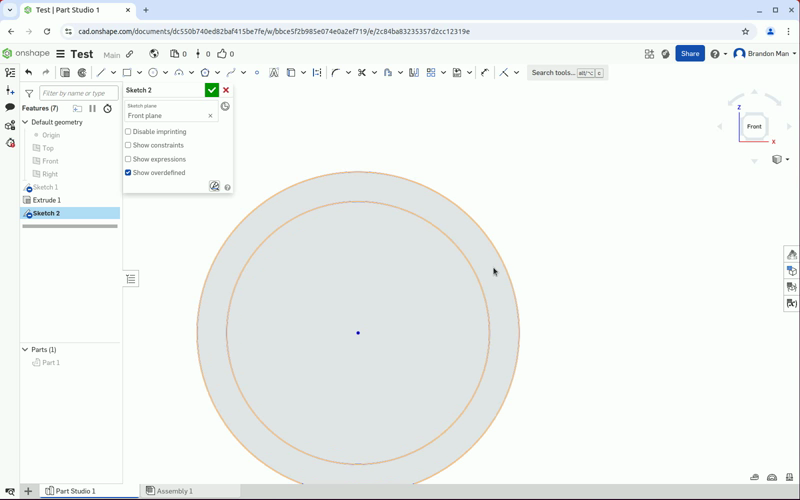
scroll(6)
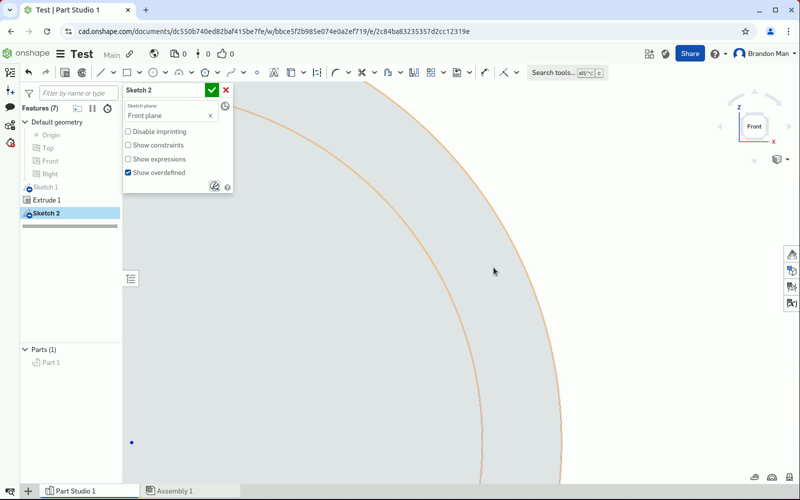
click(493, 267)
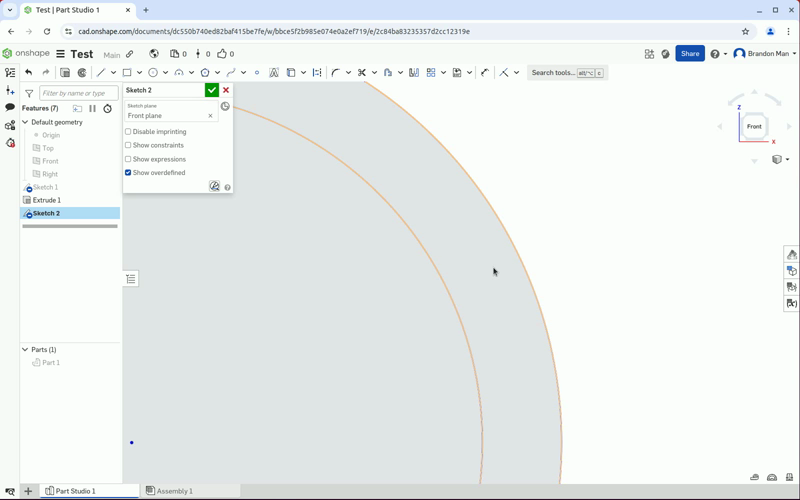
scroll(-6)
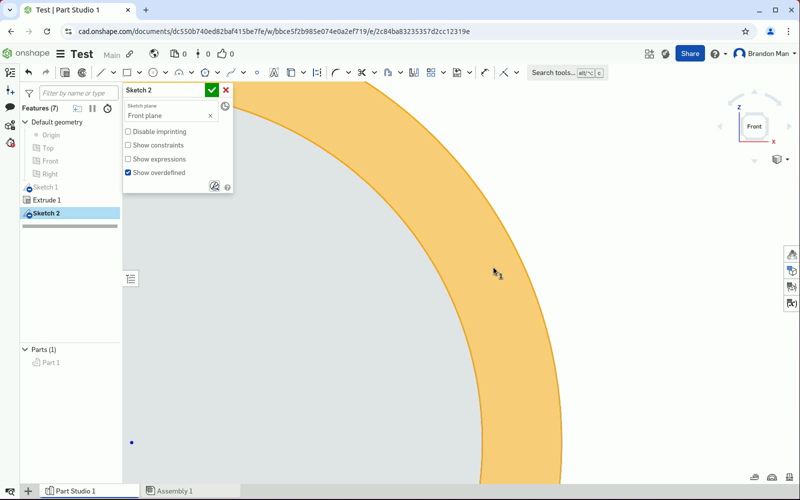
scroll(-6)
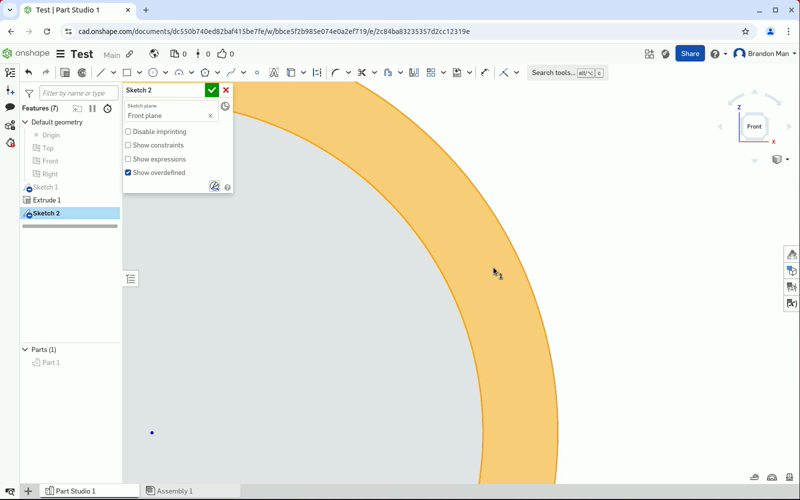
scroll(-6)
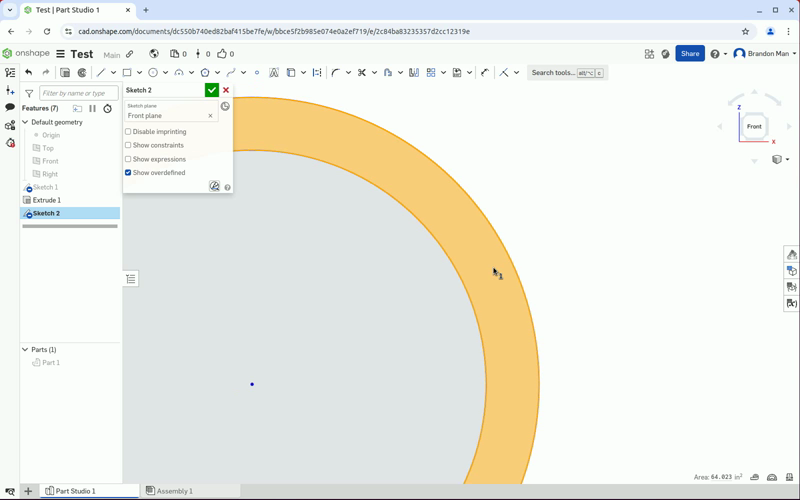
scroll(-6)
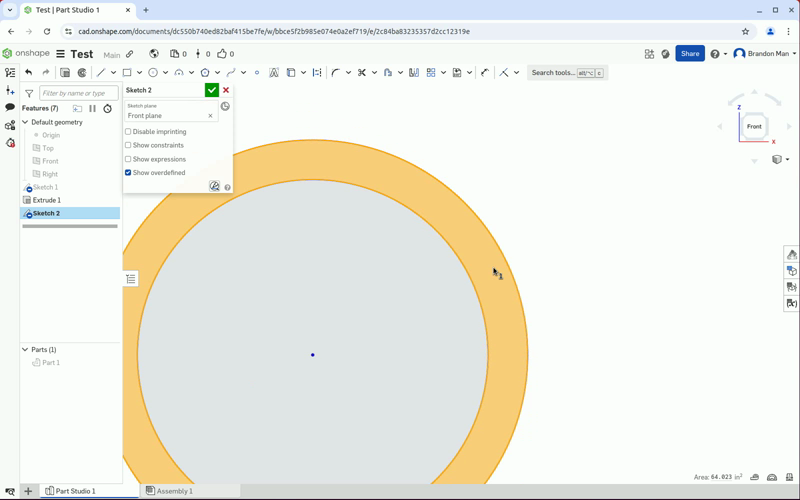
scroll(-6)
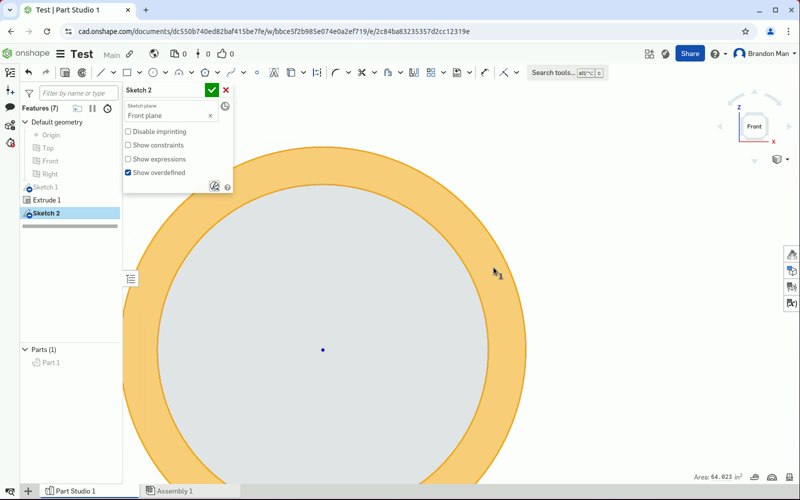
scroll(-6)
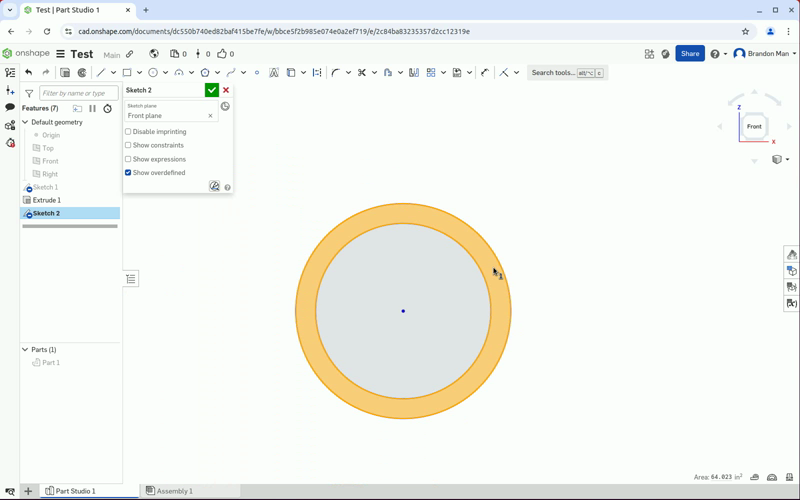
scroll(-6)
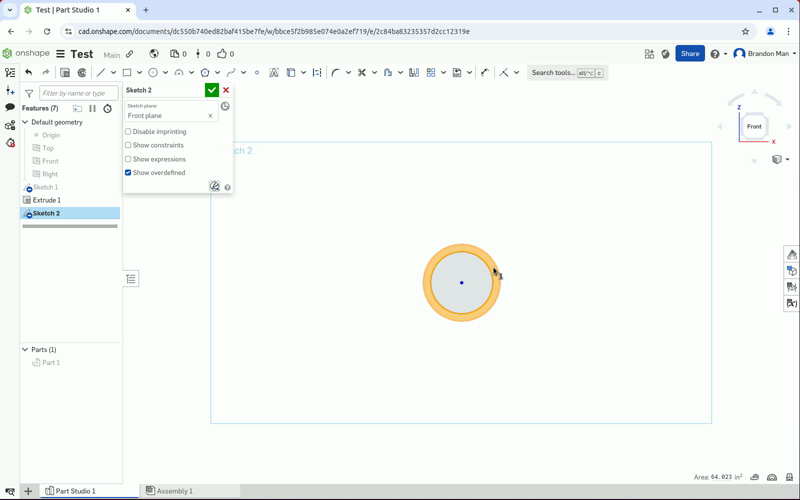
mouse_move(73, 352)
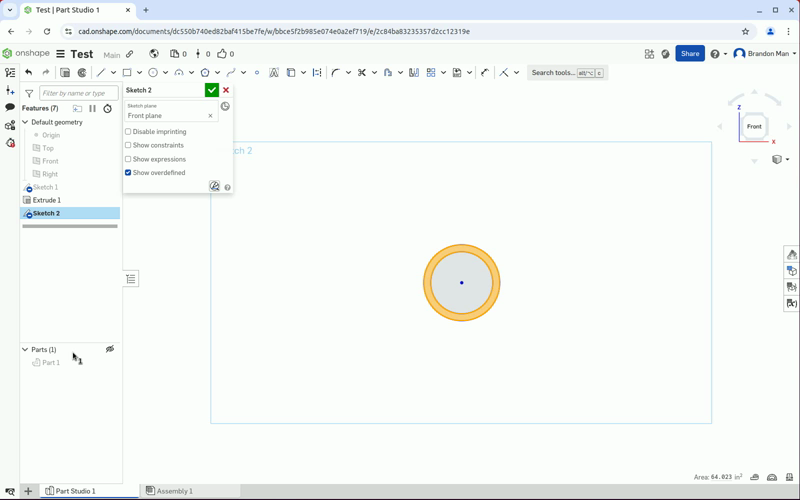
key(shift+y)
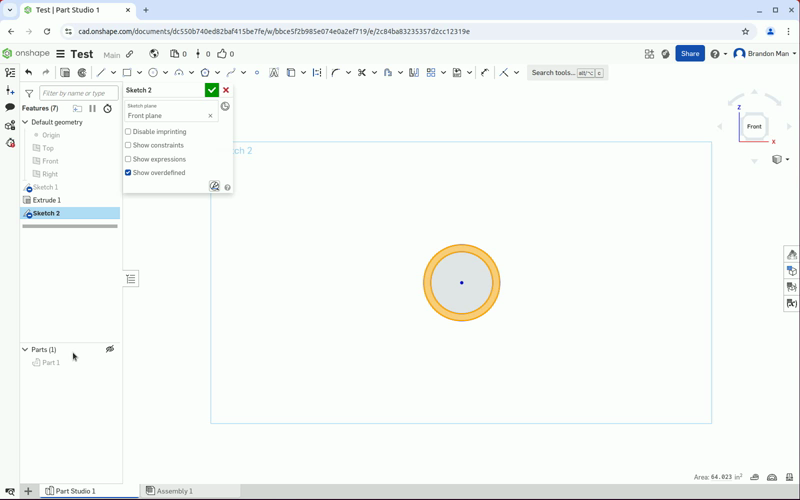
key(shift+e)
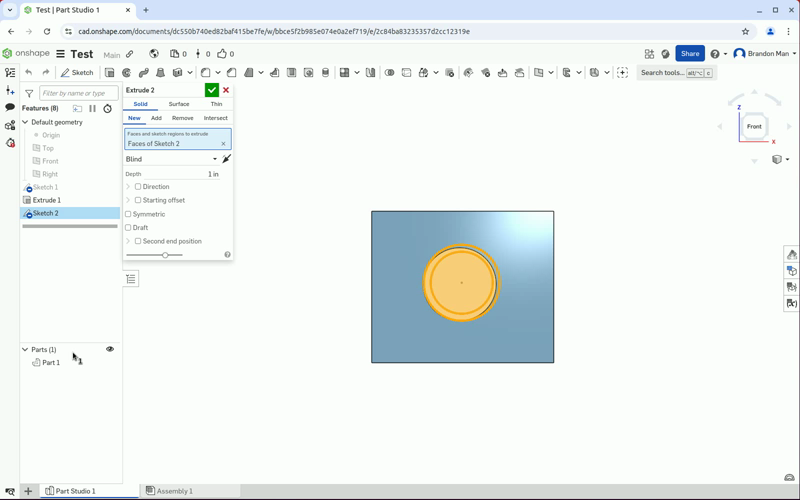
mouse_move(143, 106)
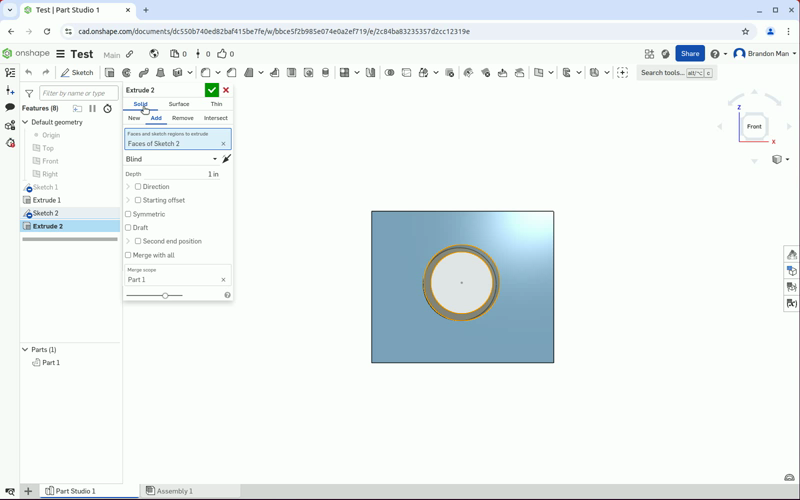
click(143, 106)
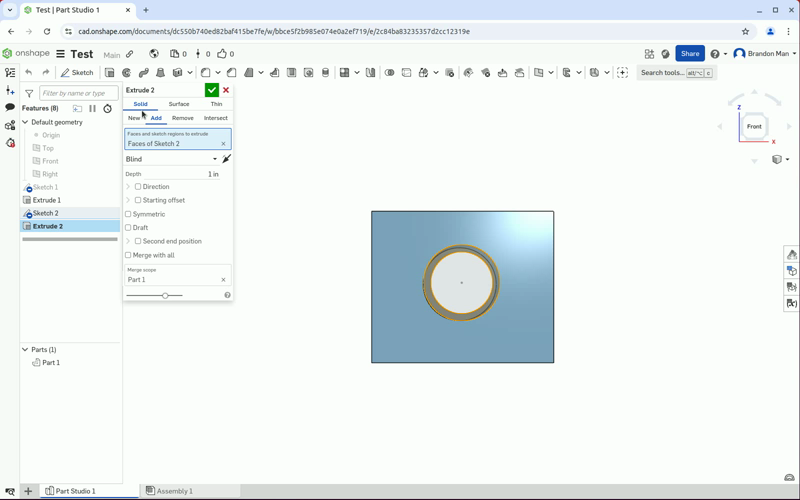
mouse_move(137, 120)
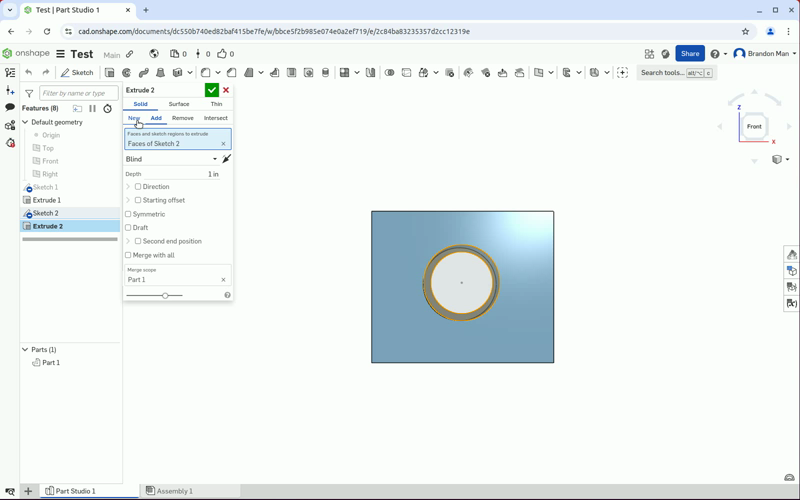
click(137, 120)
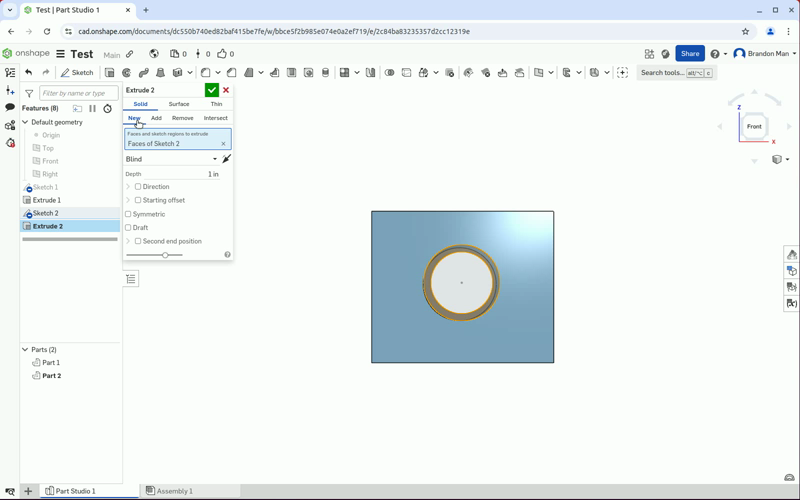
key(tab, 4)
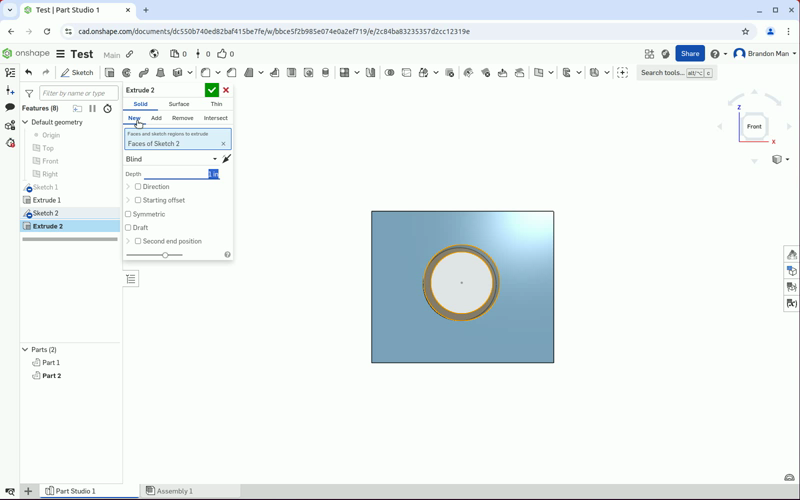
text(23.108)
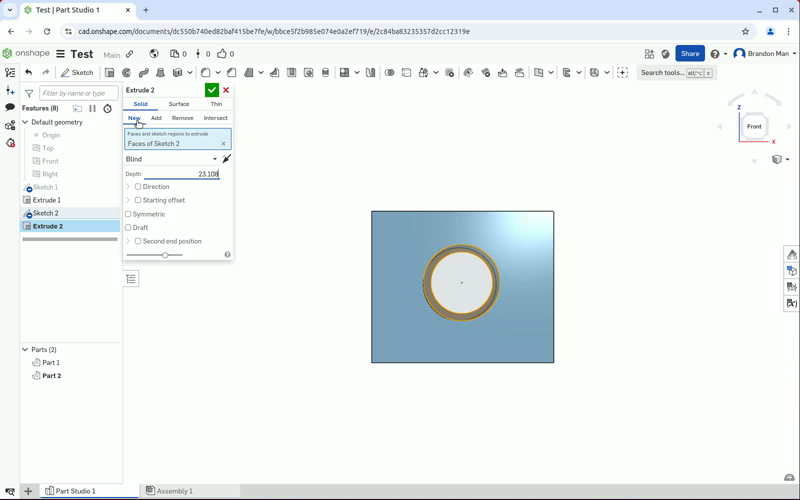
key(enter)
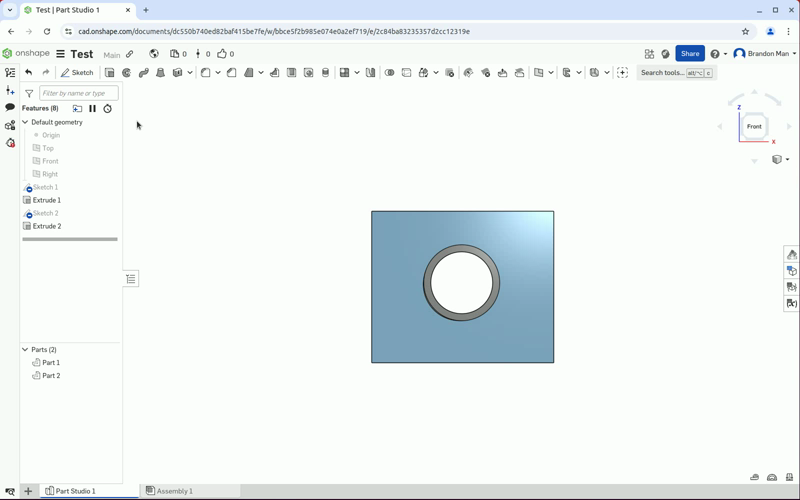
key(shift+h)
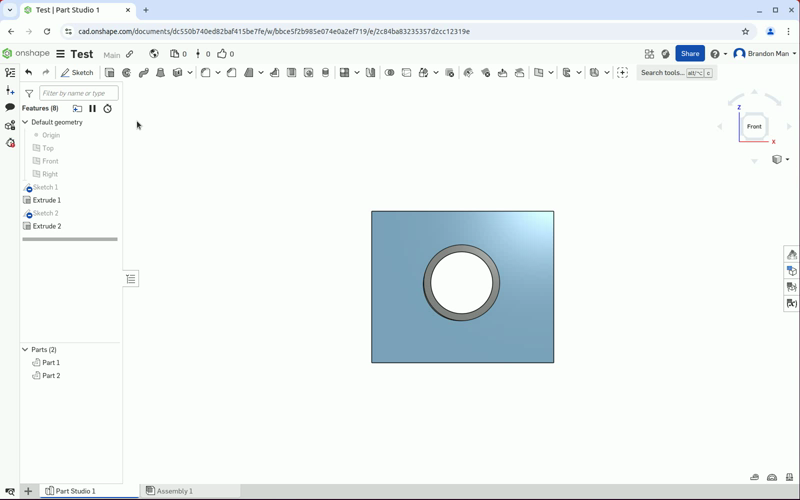
key(shift+h)
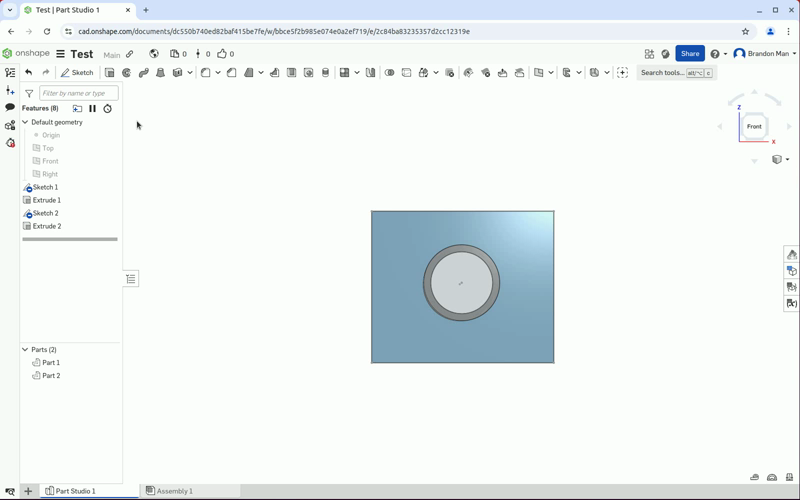
key(shift+7)
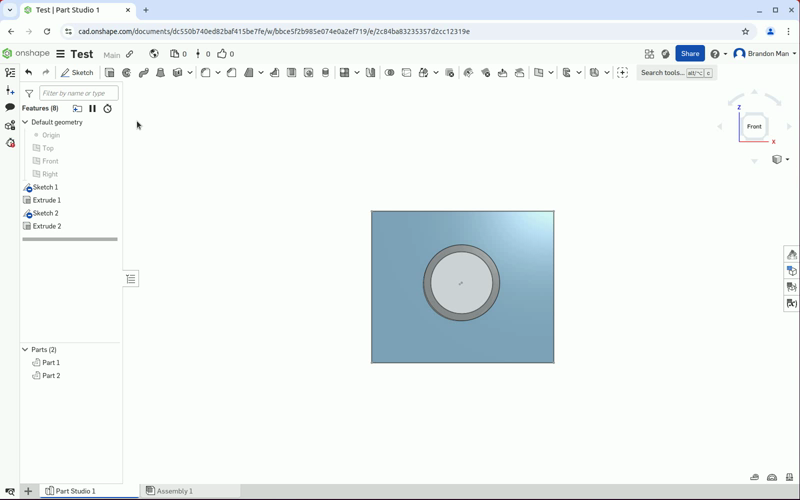
key(left, 2)
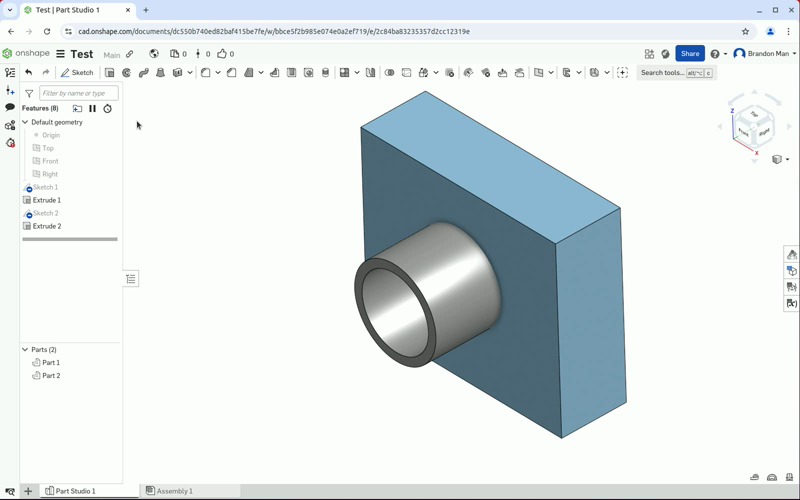
key(down, 2)
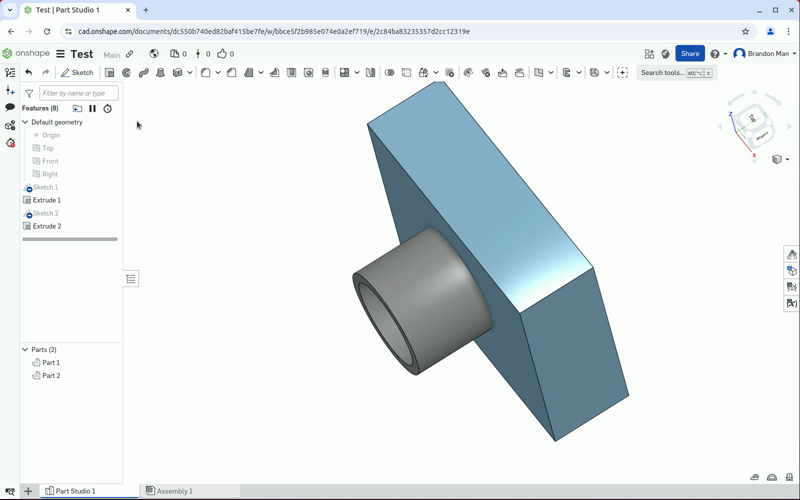
key(up, 2)
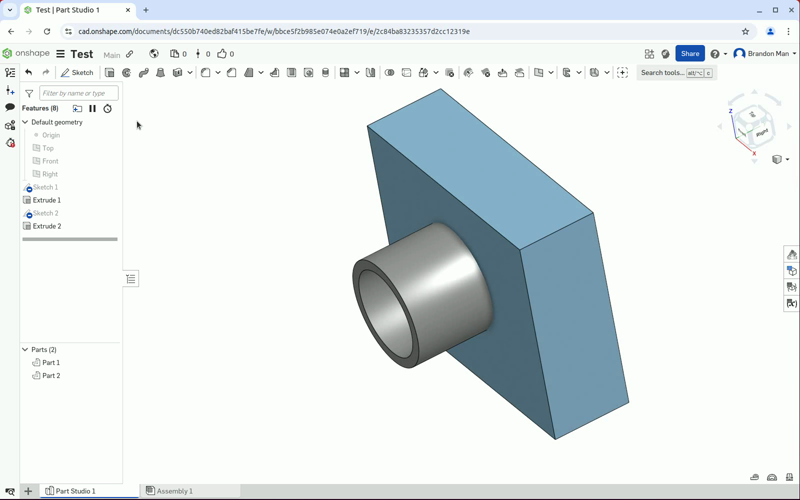
key(right, 2)
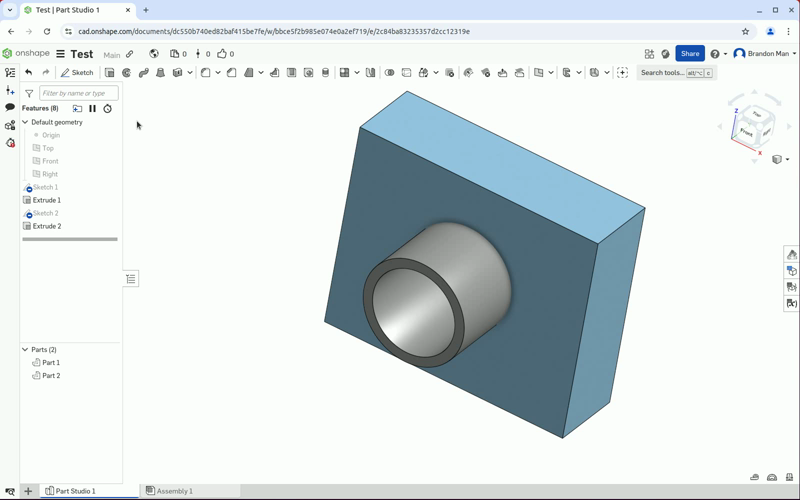
mouse_move(73, 189)
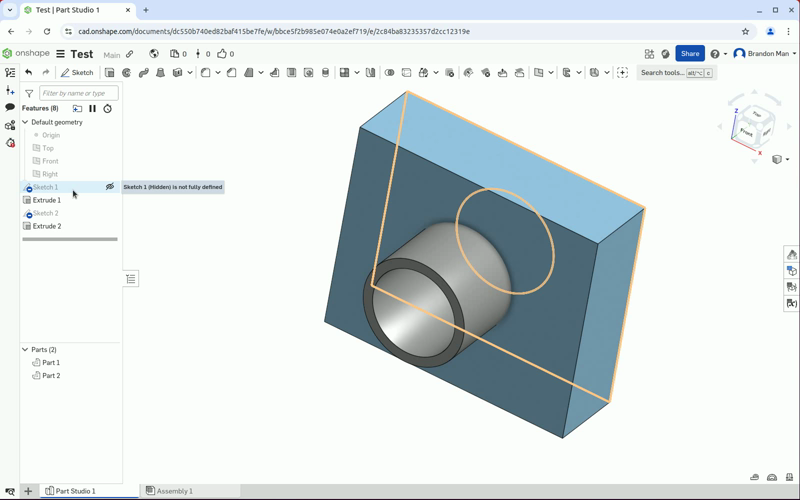
click(73, 189)